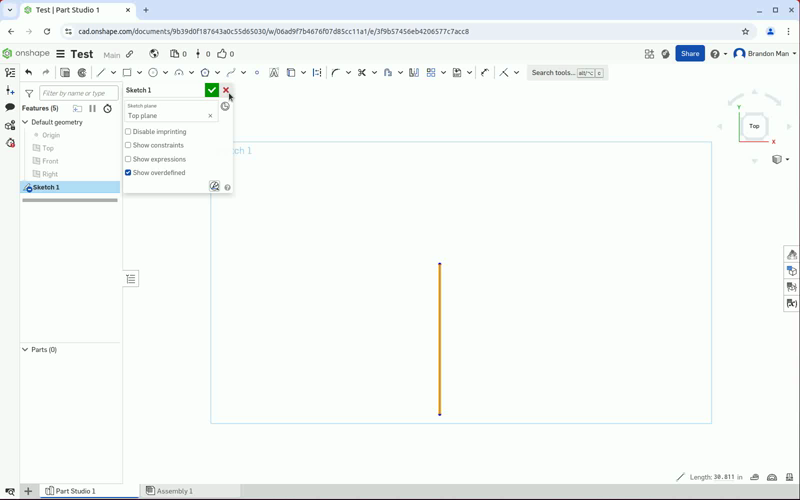
key(shift+h)
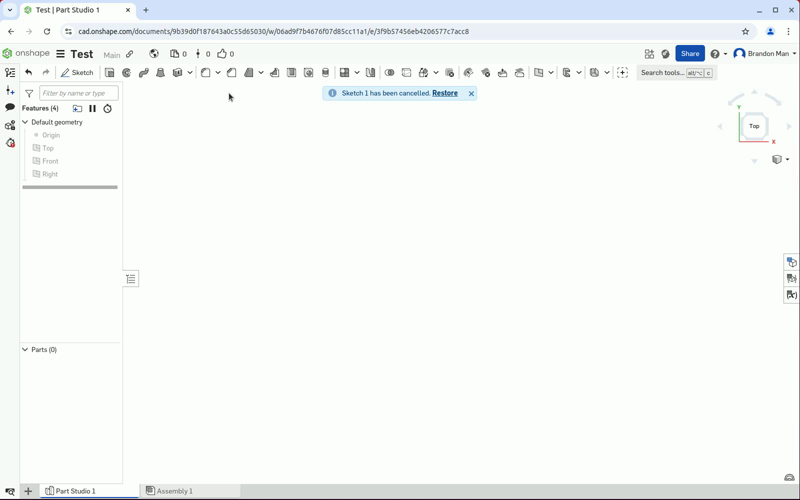
mouse_move(73, 352)
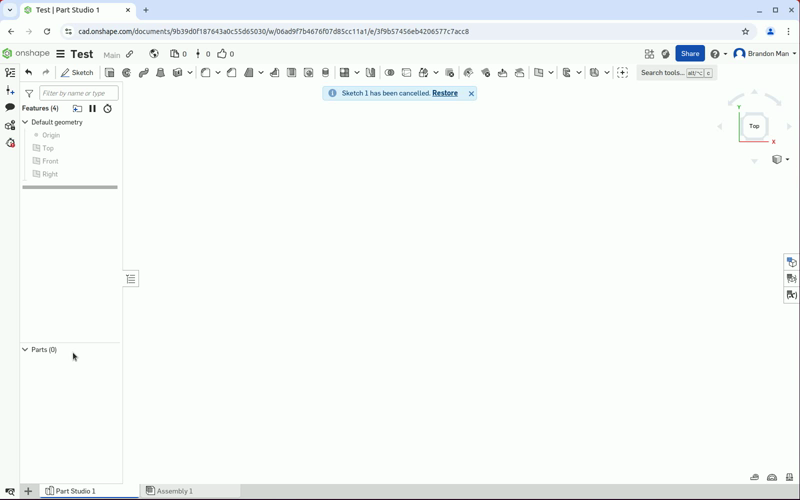
key(y)
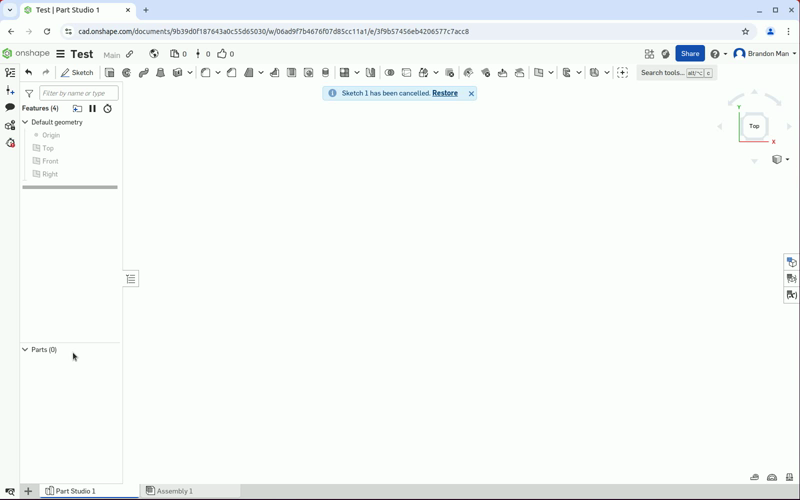
key(shift+p)
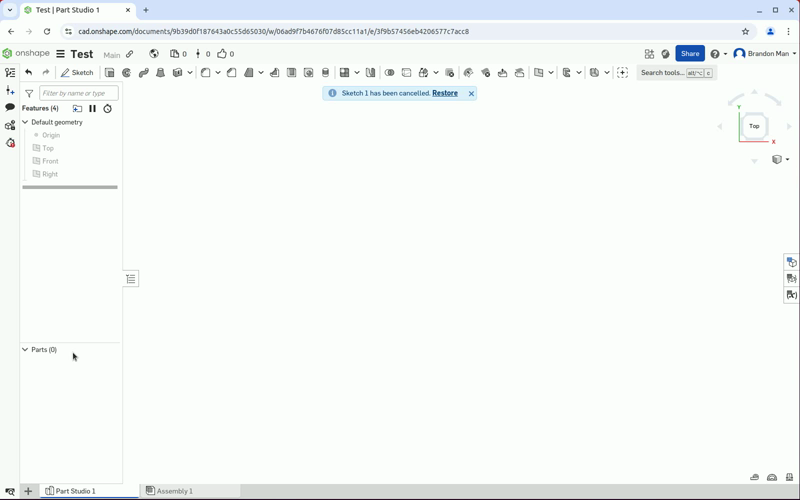
key(space)
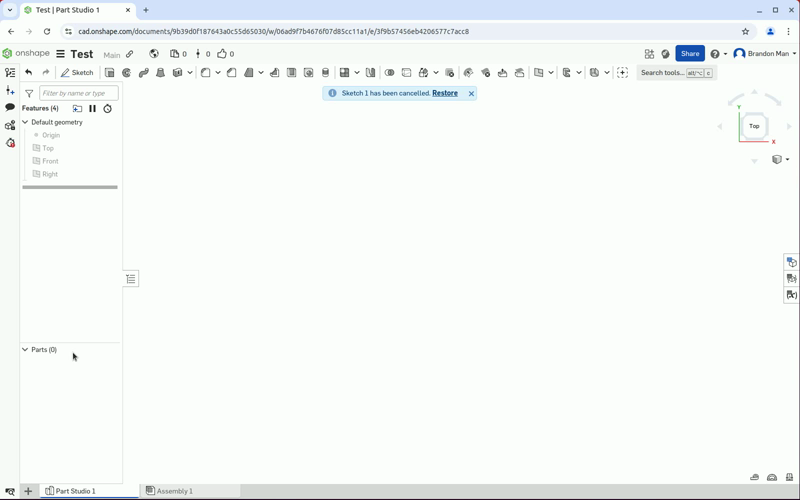
key_down(shift)
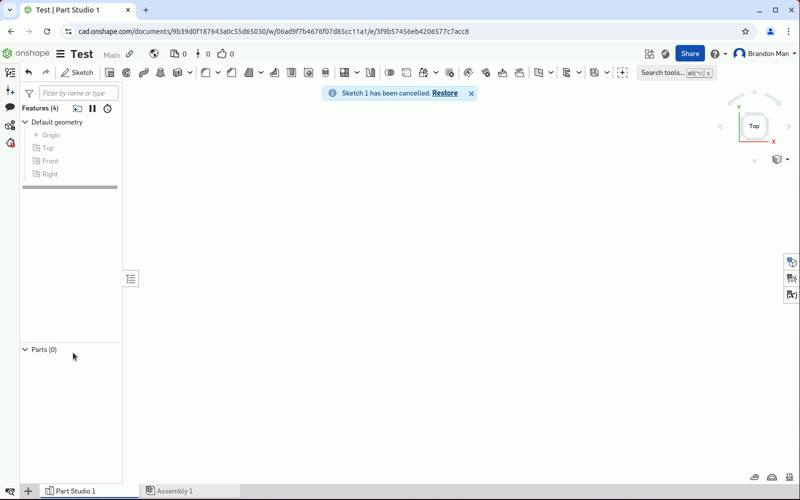
key(up)
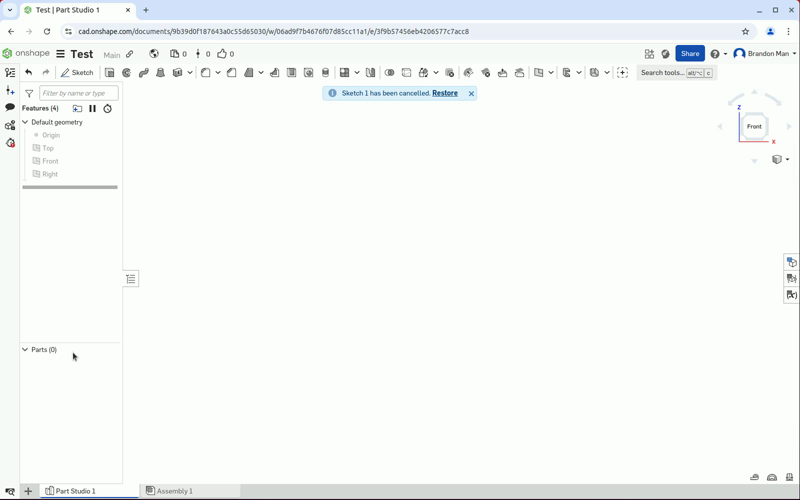
key_up(shift)
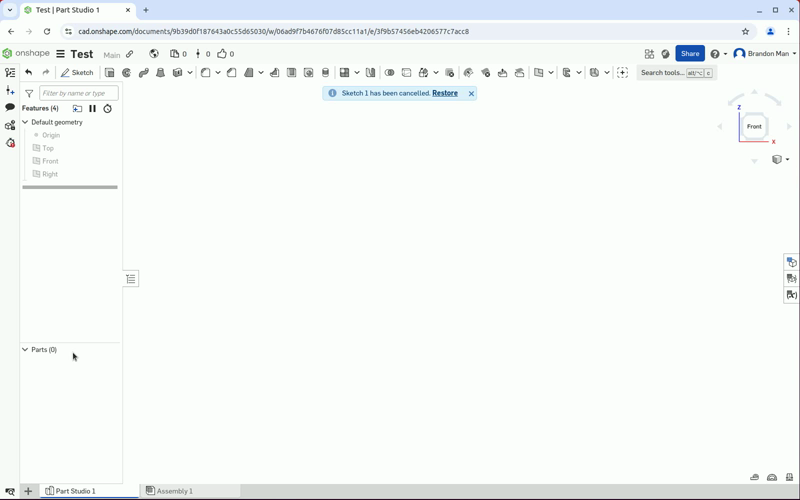
mouse_move(73, 352)
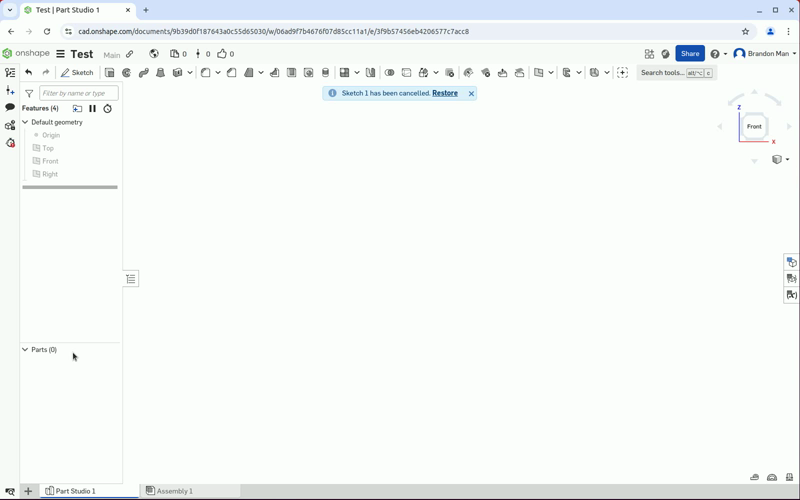
key(shift+y)
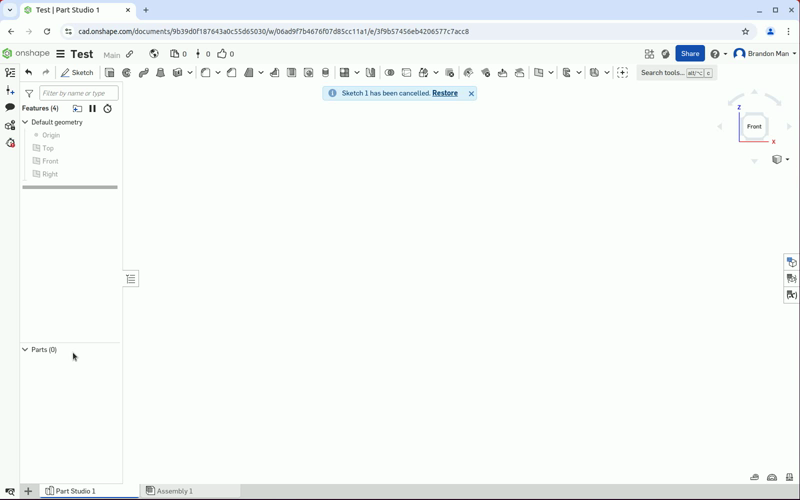
key(shift+s)
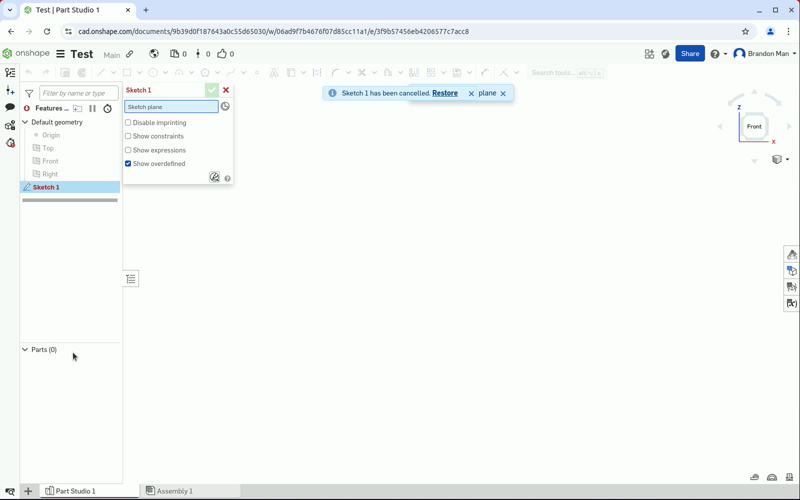
mouse_move(73, 163)
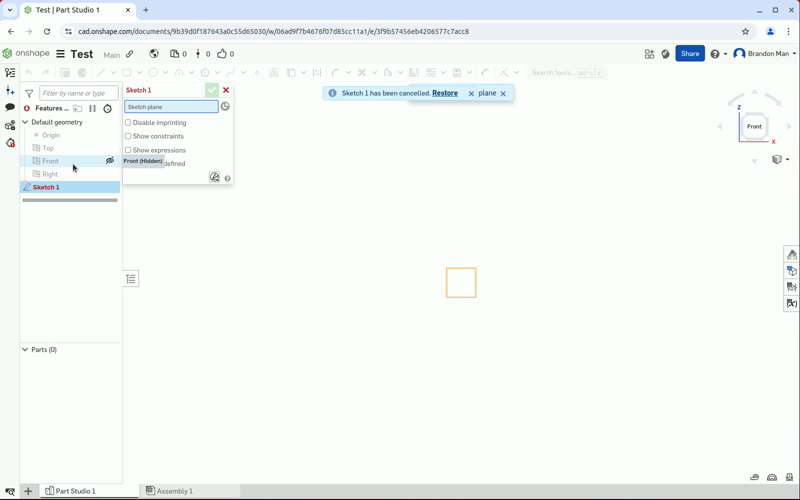
click(73, 163)
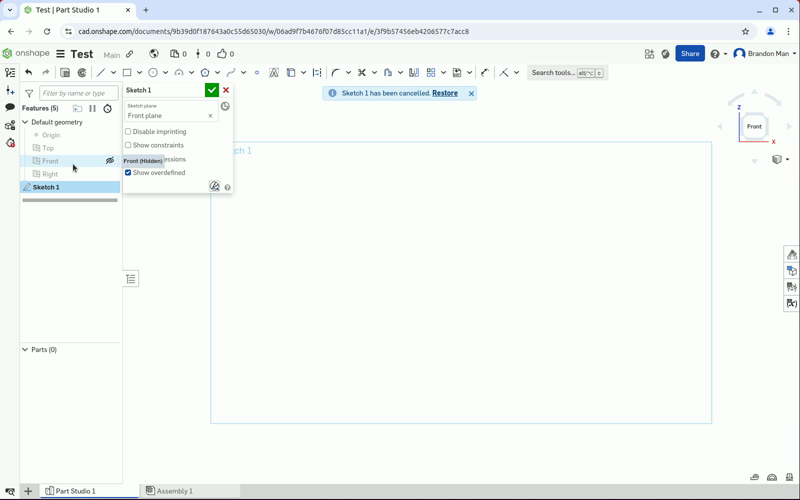
mouse_move(73, 352)
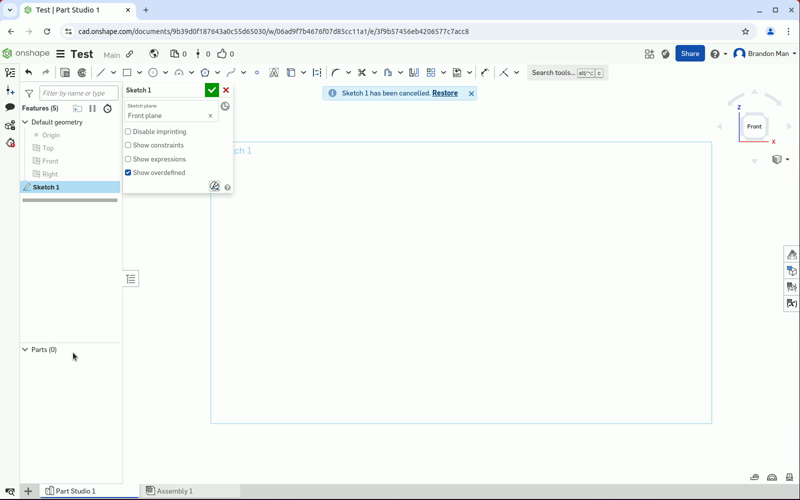
key(y)
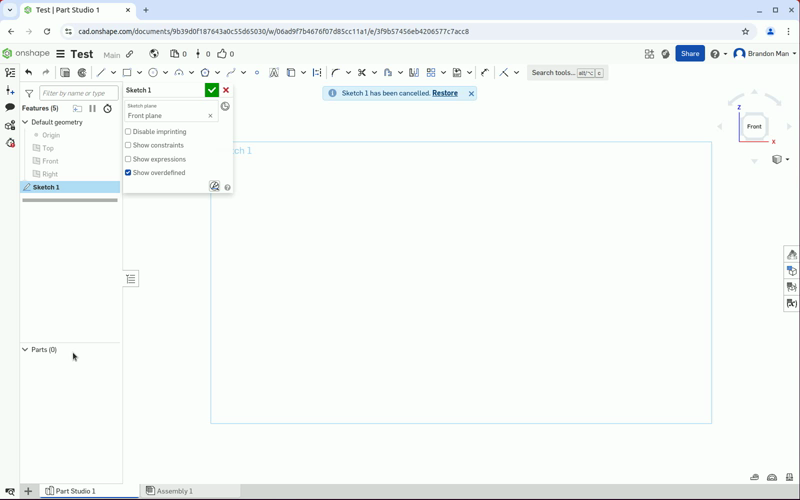
key(l)
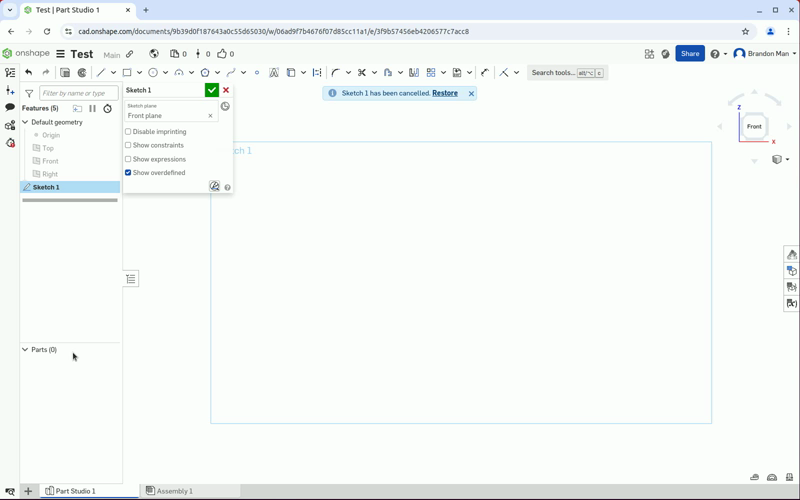
key_down(shift)
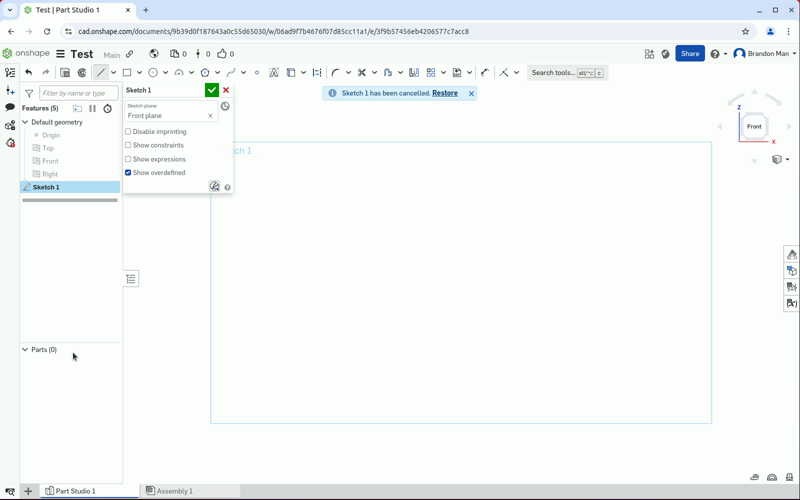
mouse_move(460, 282)
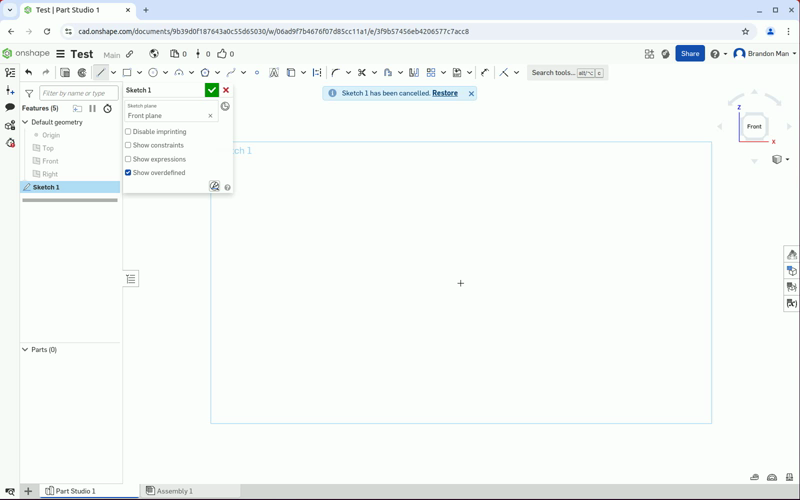
click(460, 282)
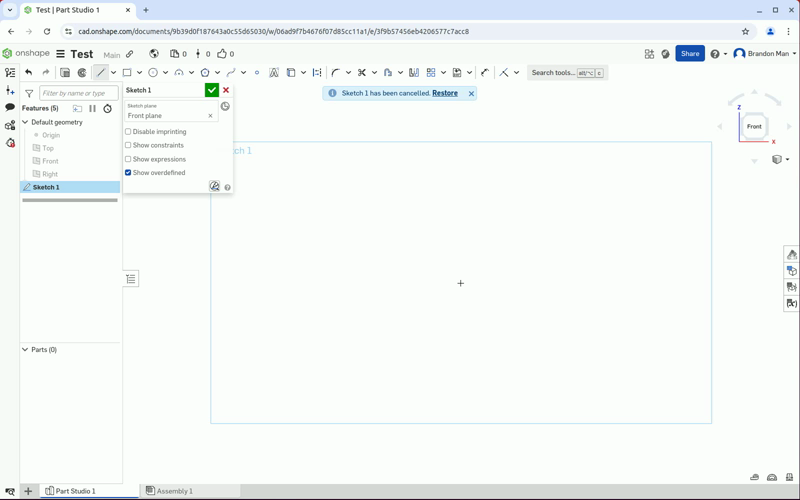
key_up(shift)
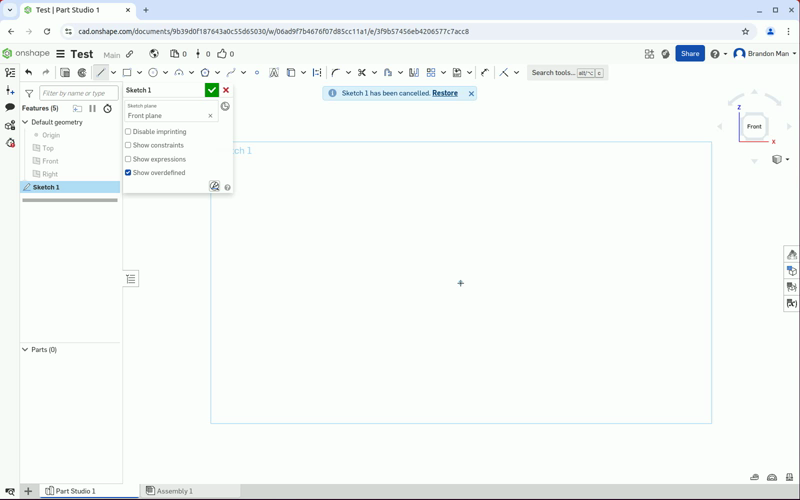
key_down(shift)
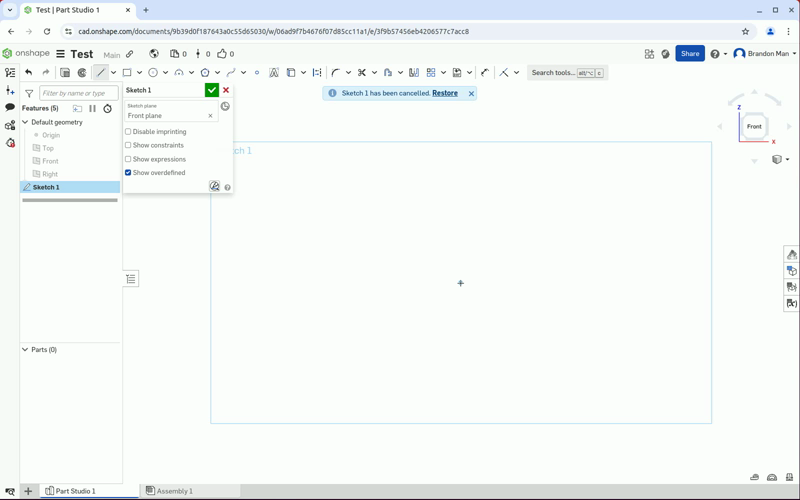
mouse_move(490, 282)
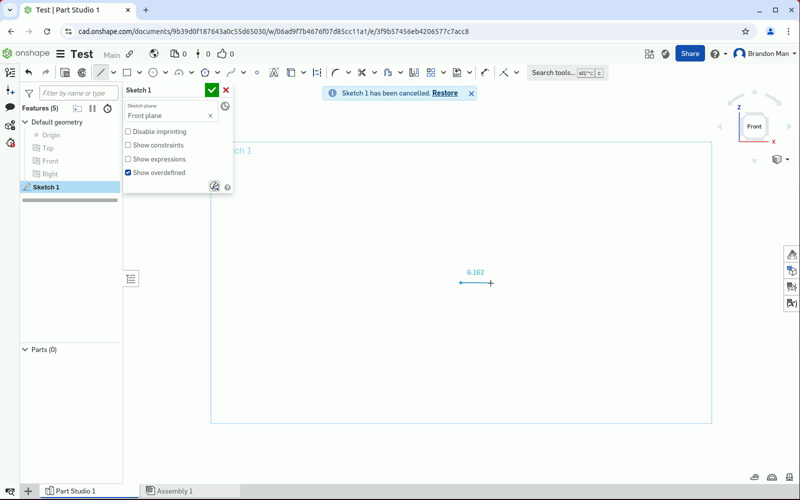
mouse_move(477, 282)
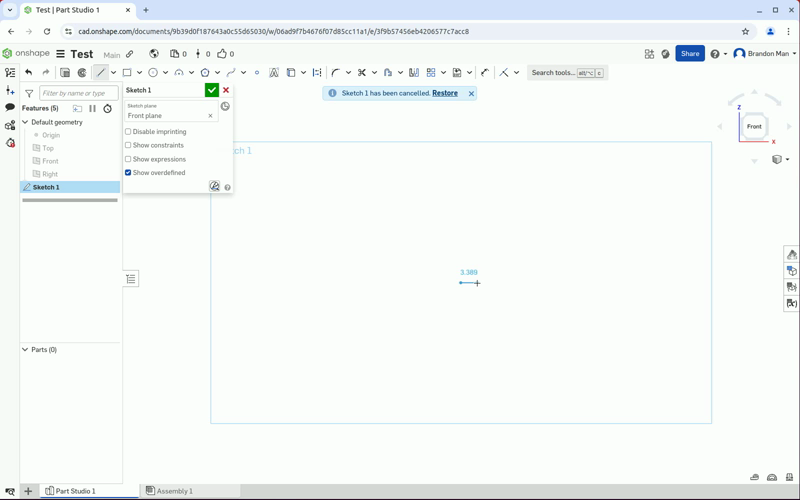
click(477, 282)
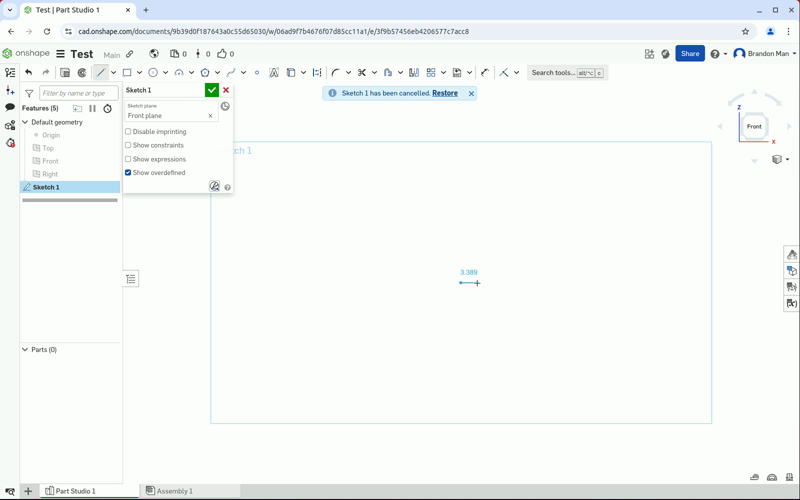
key_up(shift)
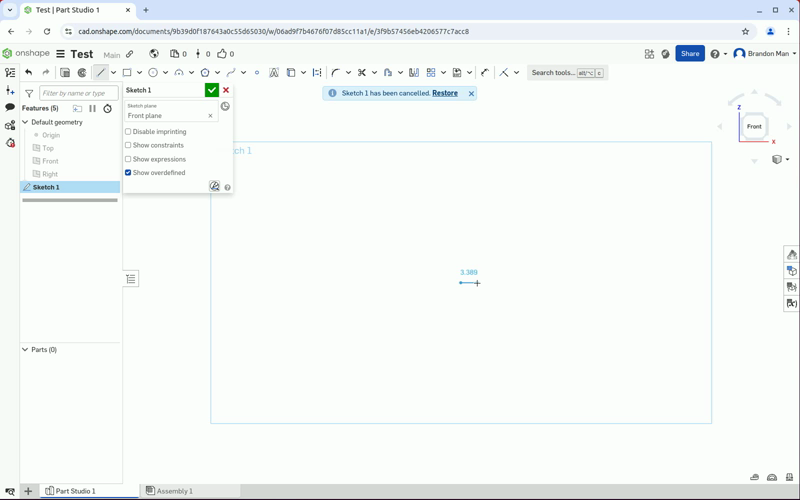
key_down(shift)
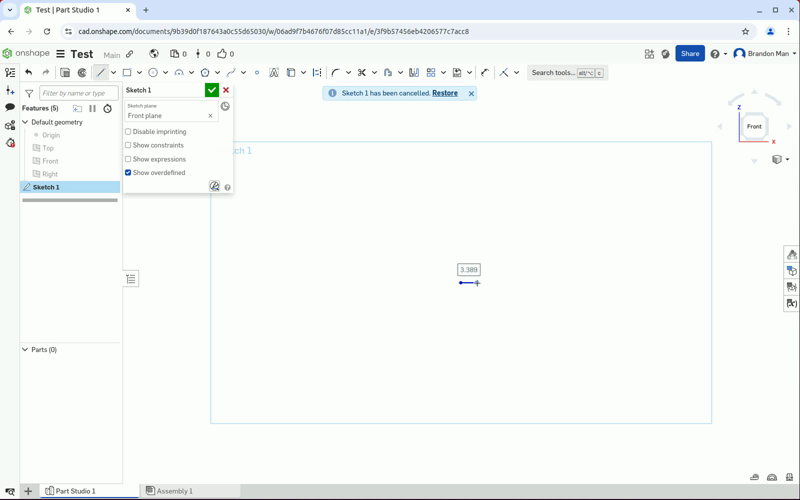
mouse_move(477, 170)
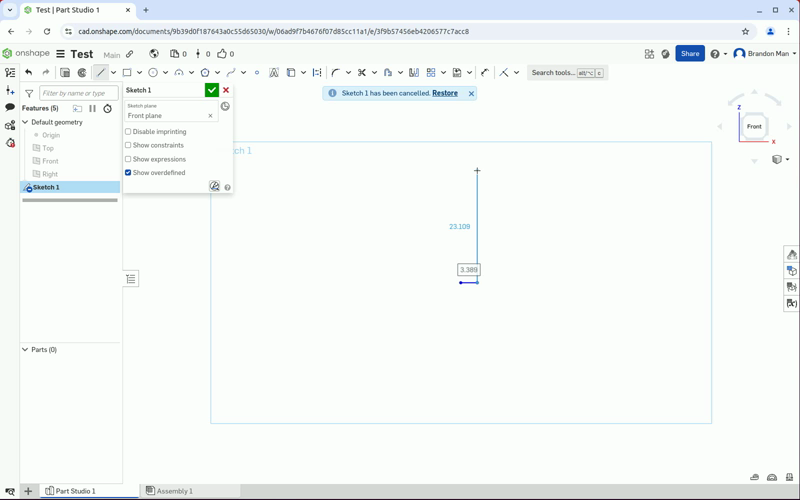
click(477, 170)
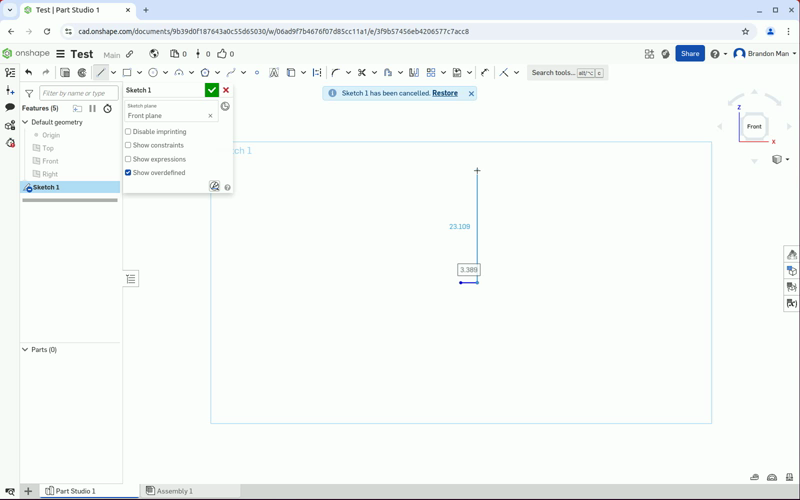
key_up(shift)
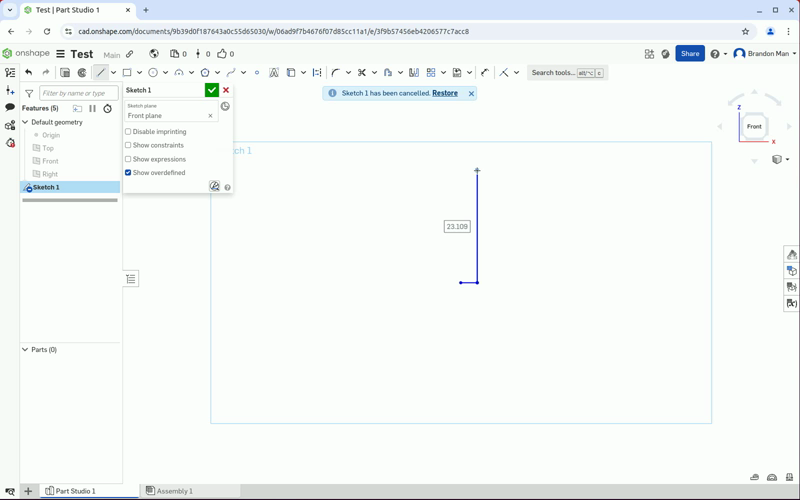
key_down(shift)
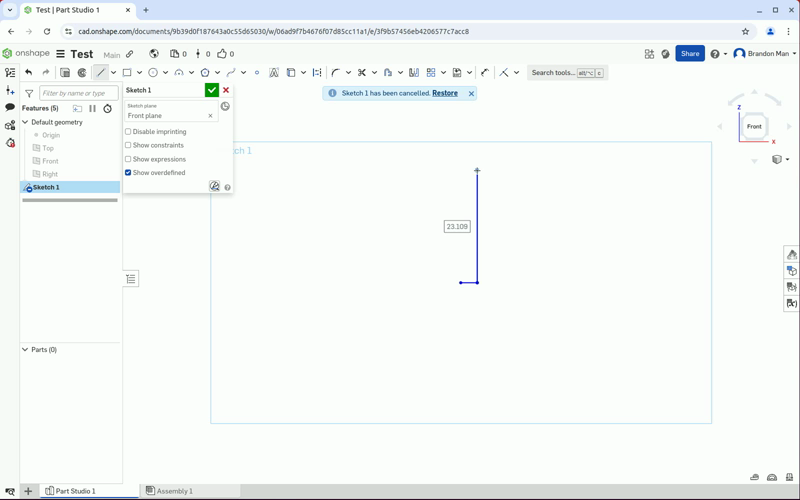
mouse_move(507, 170)
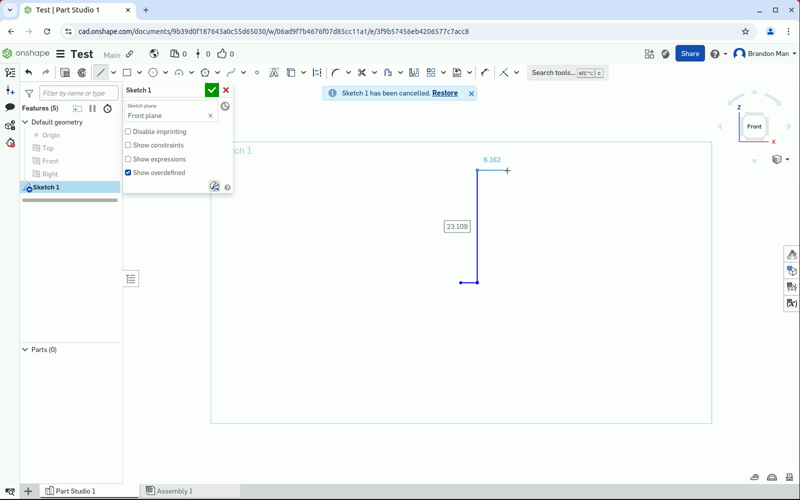
mouse_move(460, 170)
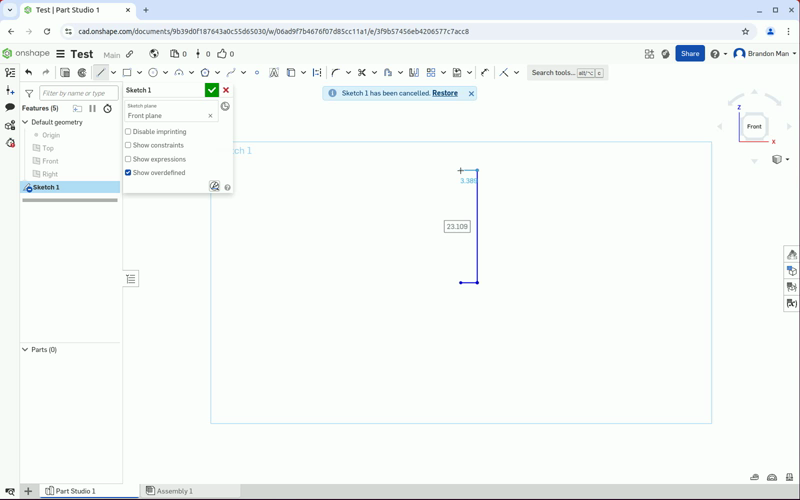
click(460, 170)
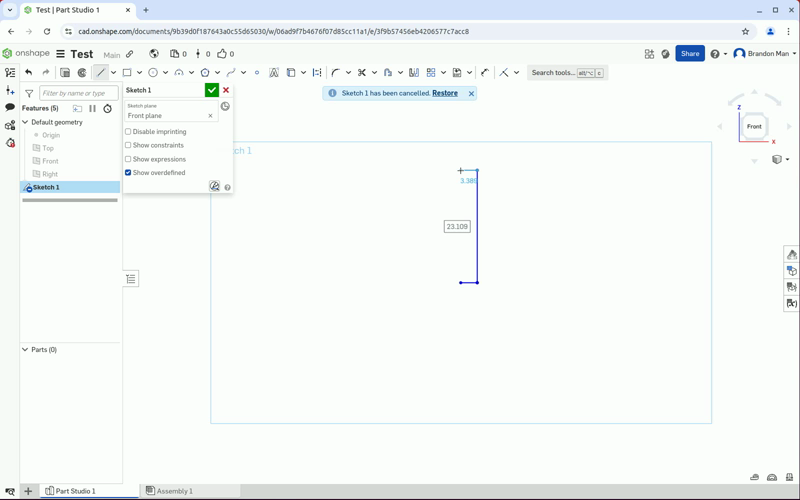
key_up(shift)
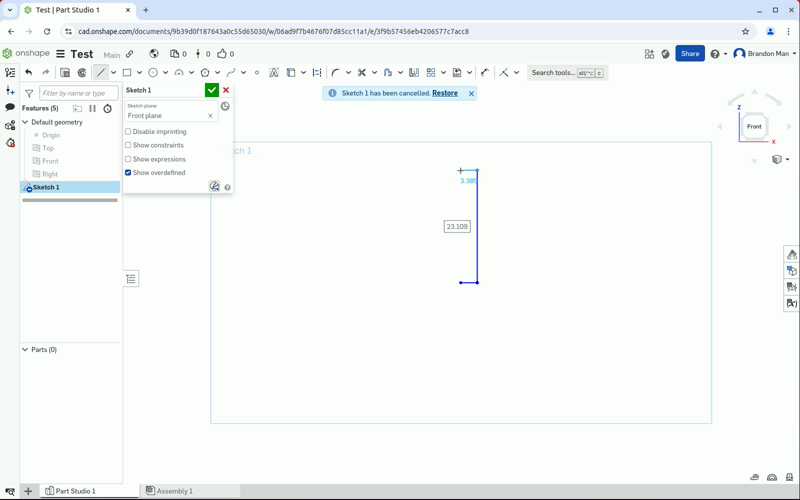
key_down(shift)
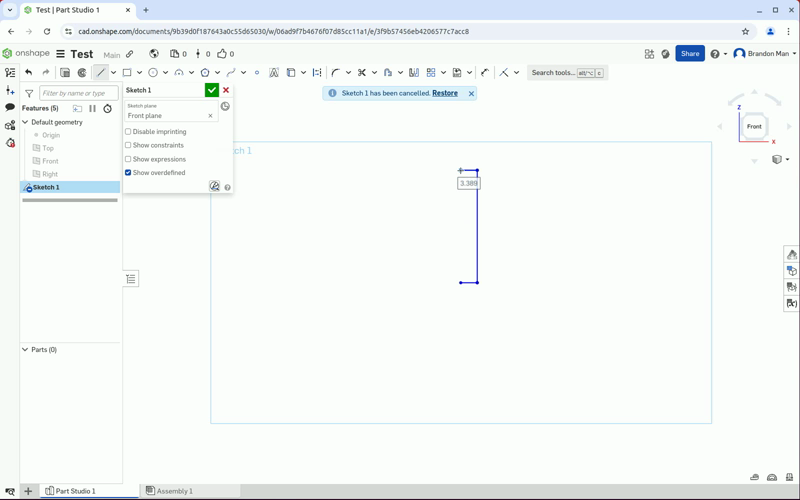
mouse_move(460, 282)
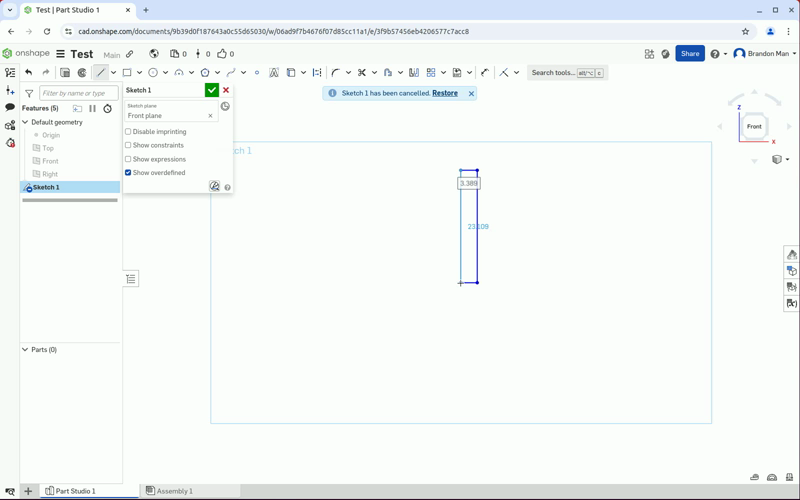
key_up(shift)
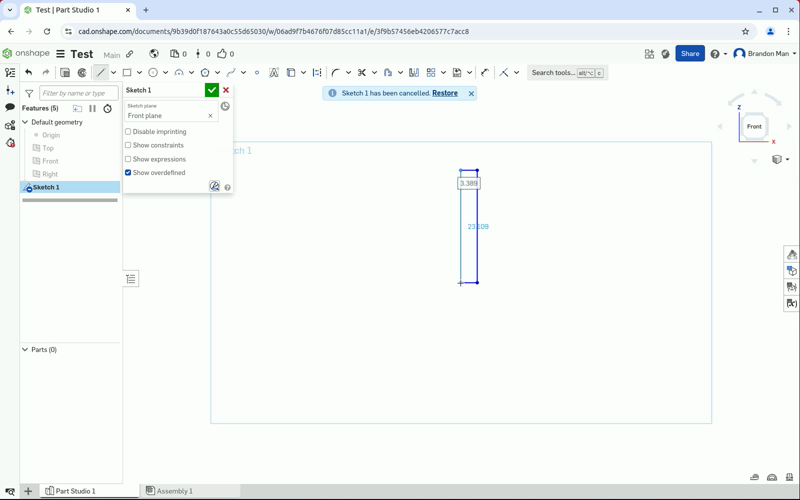
click(460, 282)
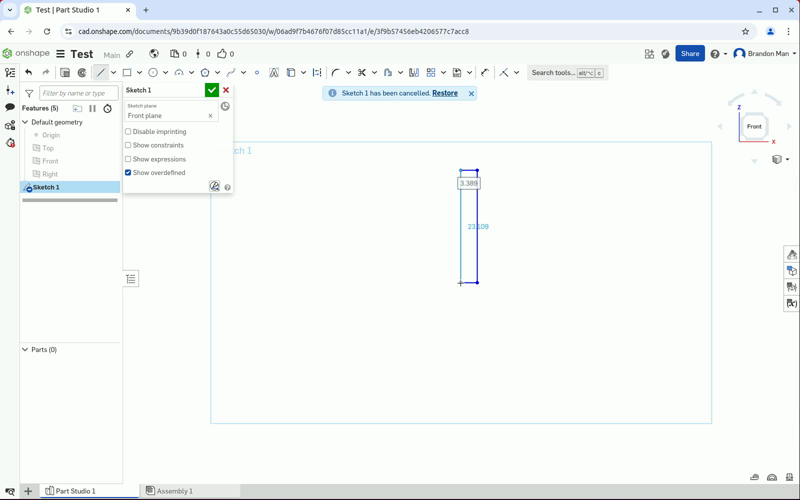
key(esc)
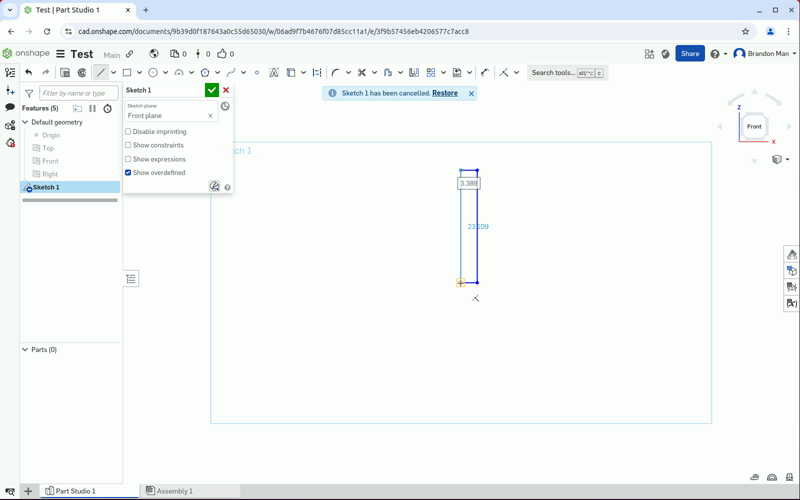
mouse_move(463, 196)
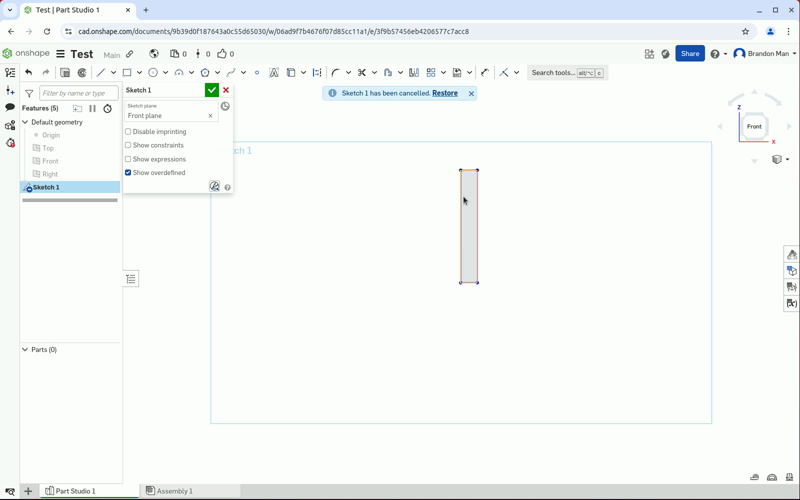
click(463, 196)
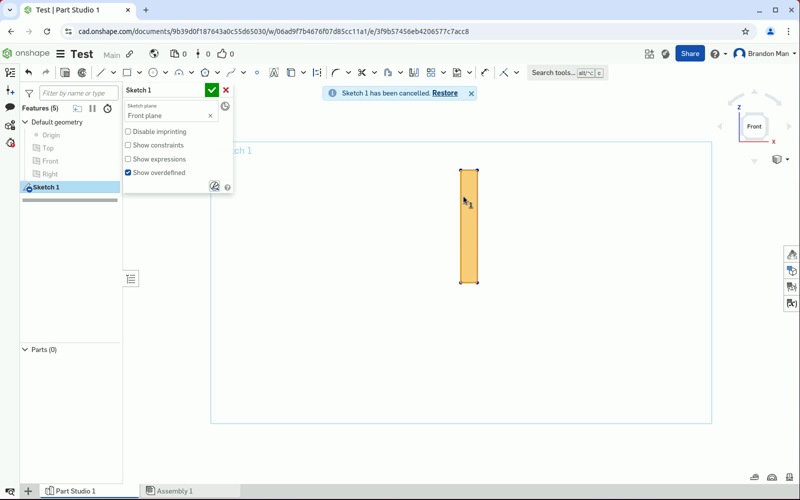
mouse_move(73, 352)
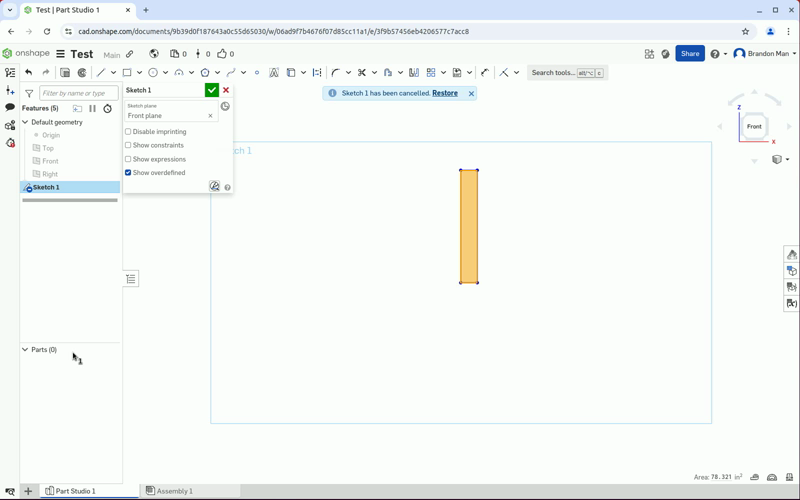
key(shift+y)
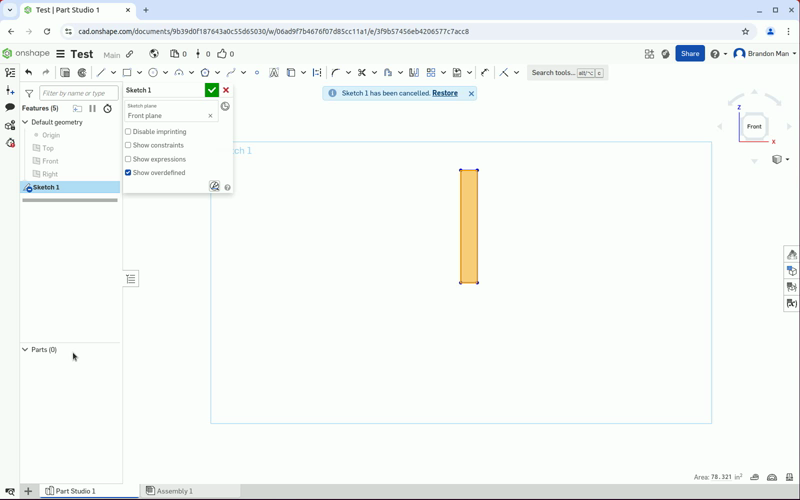
key(shift+e)
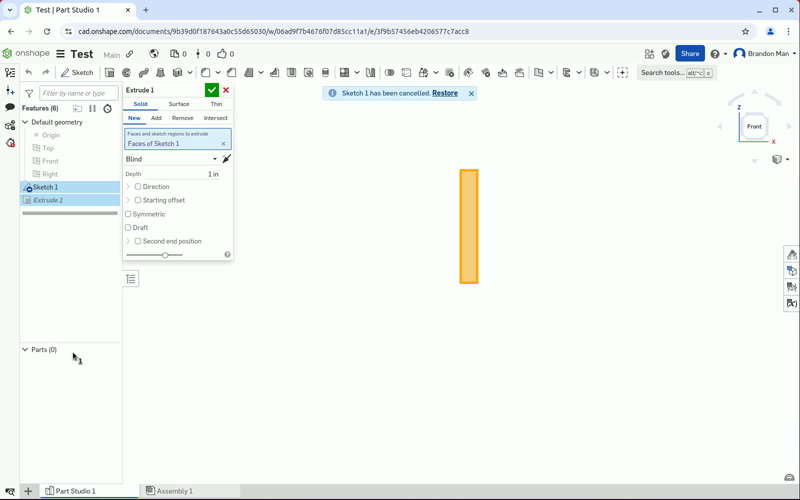
mouse_move(143, 106)
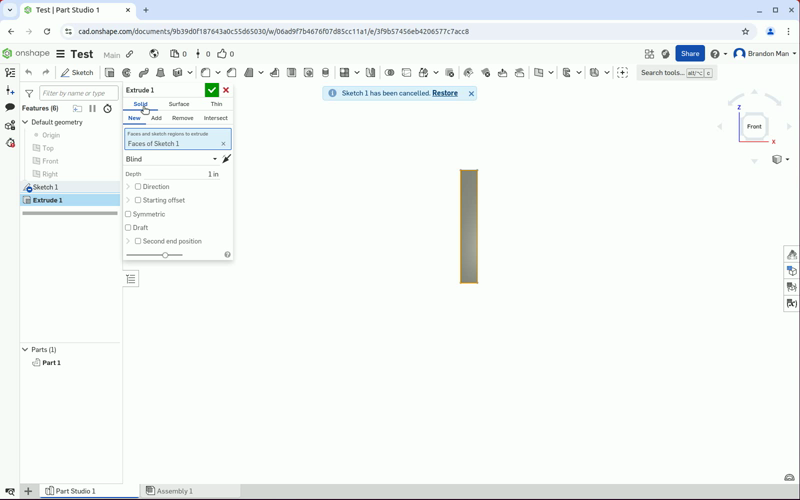
click(143, 106)
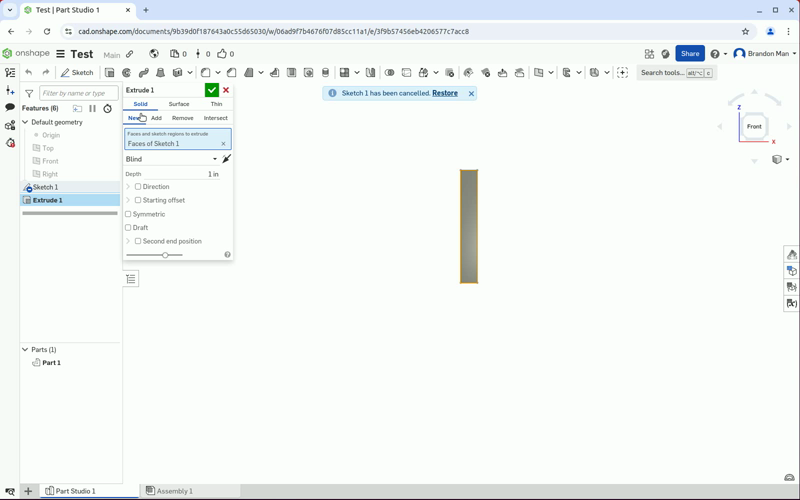
mouse_move(137, 120)
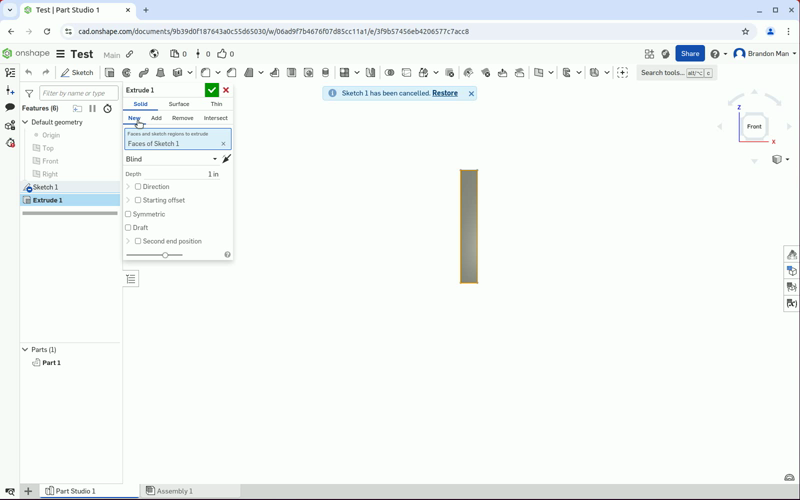
click(137, 120)
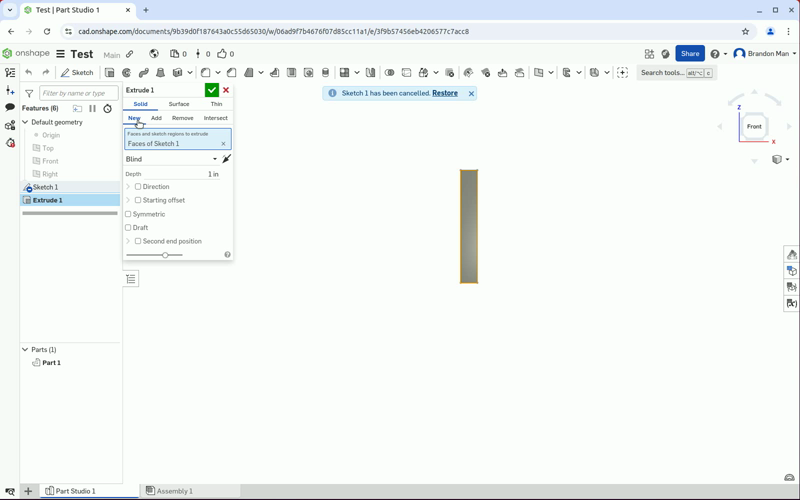
key(tab, 4)
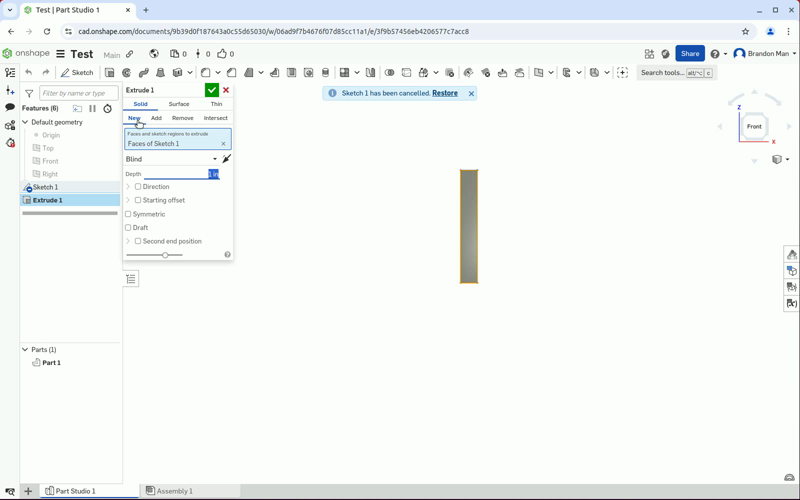
text(1.444)
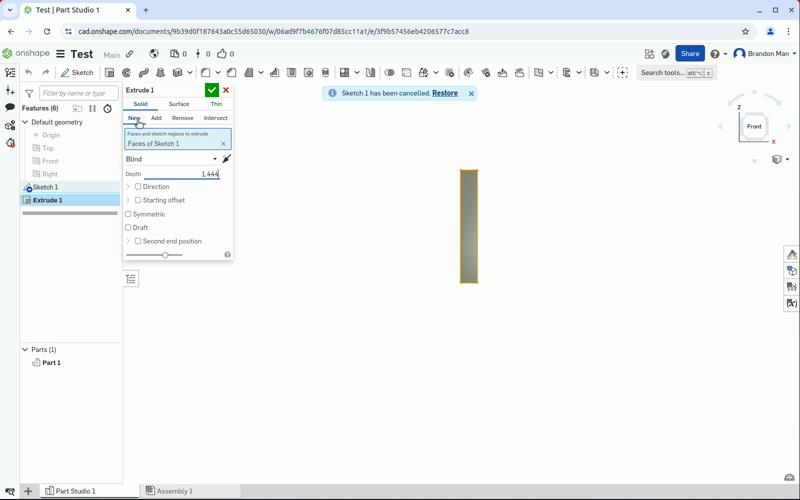
key(tab, 3)
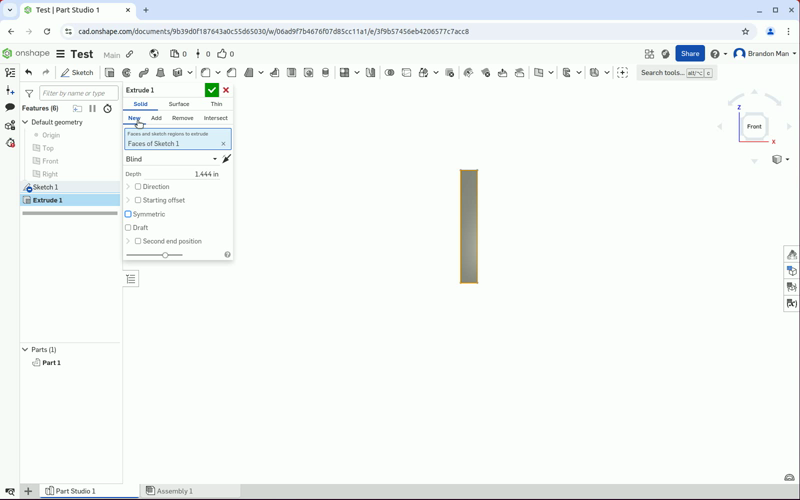
key(space)
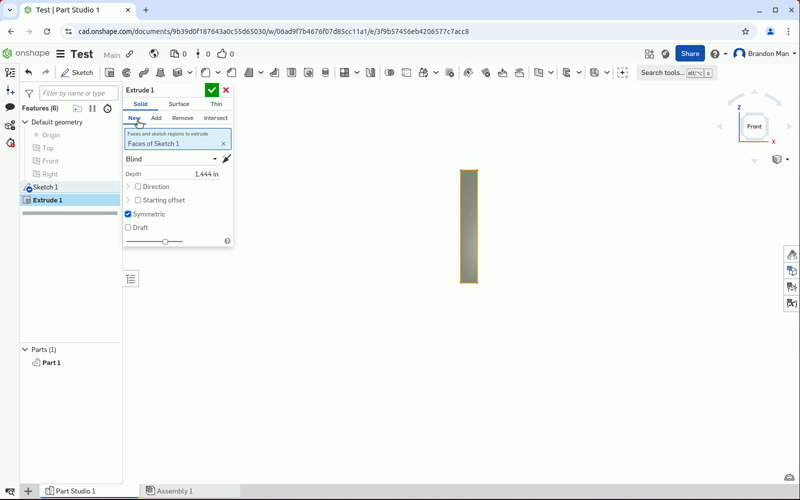
key(enter)
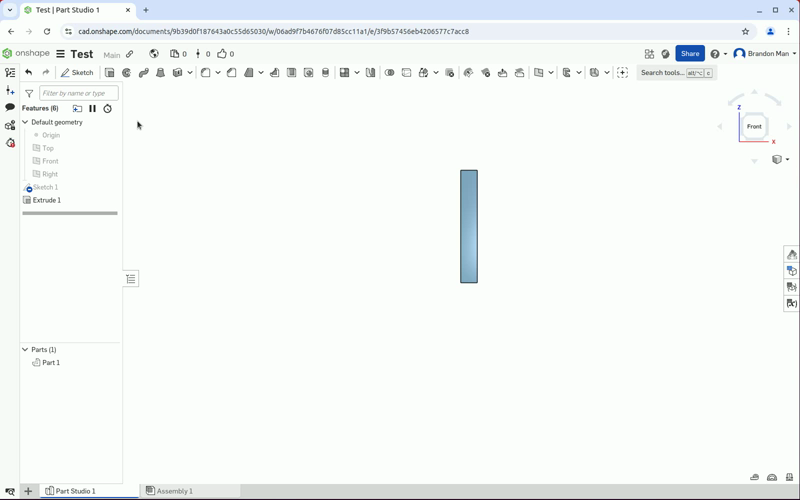
key(shift+h)
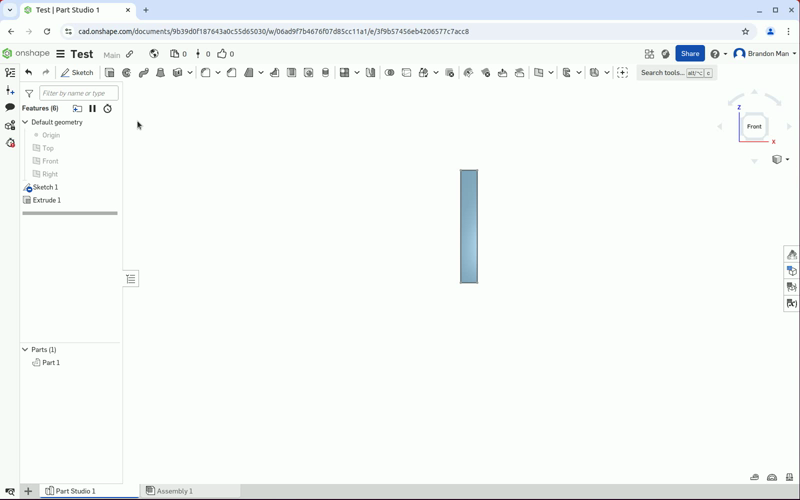
key(shift+h)
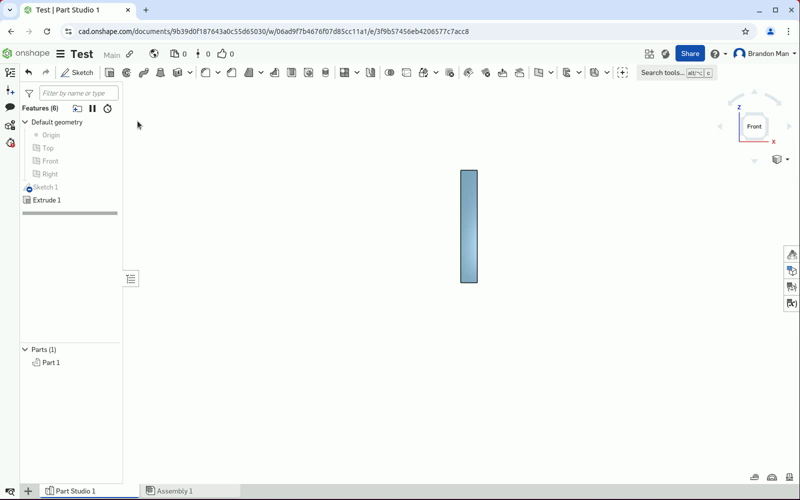
mouse_move(73, 189)
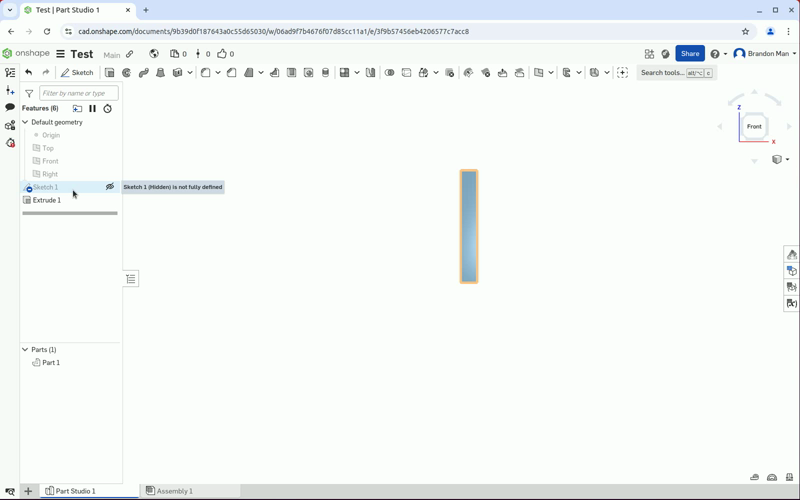
click(73, 189)
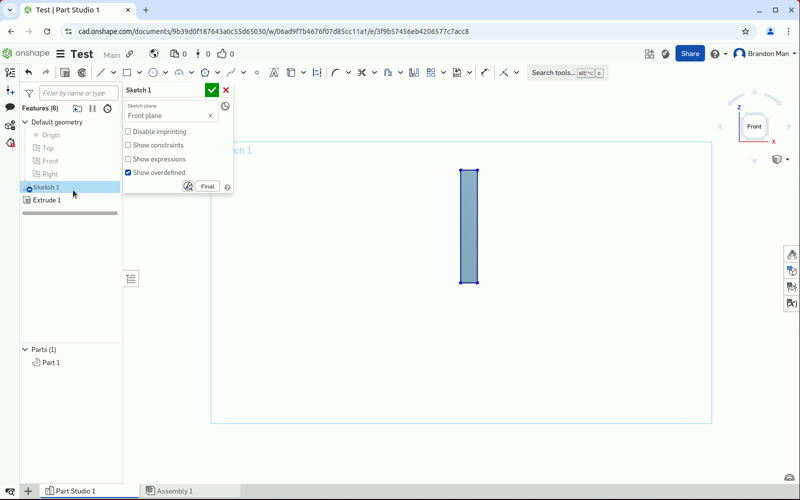
mouse_move(229, 92)
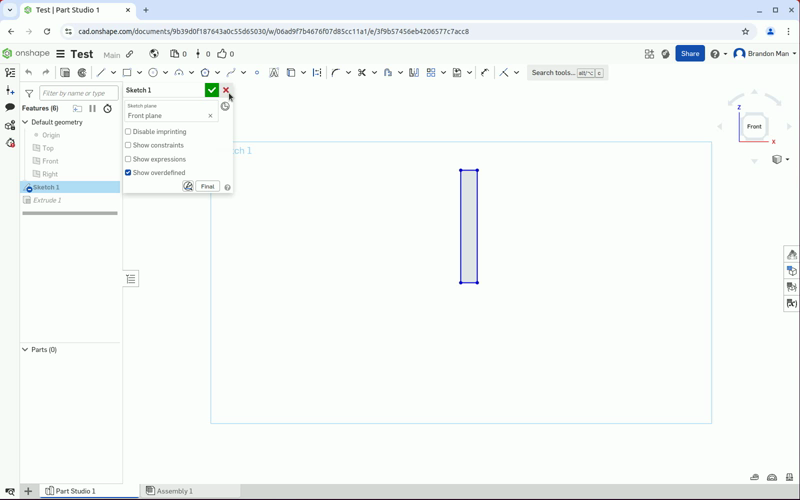
click(229, 92)
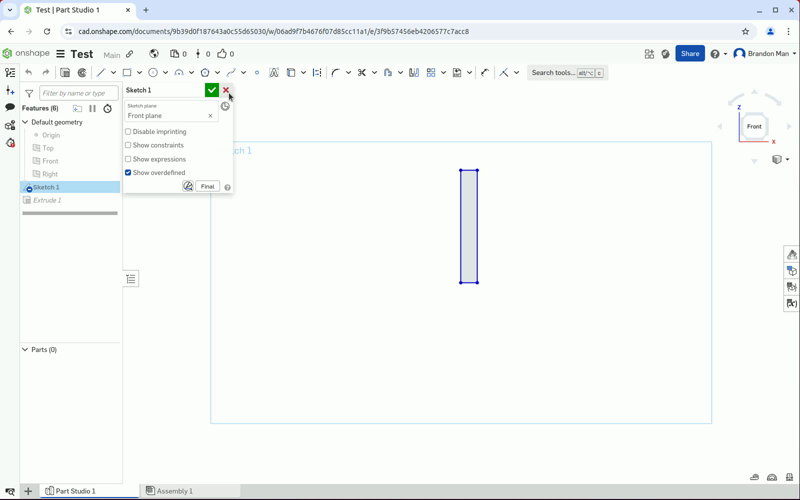
key(shift+s)
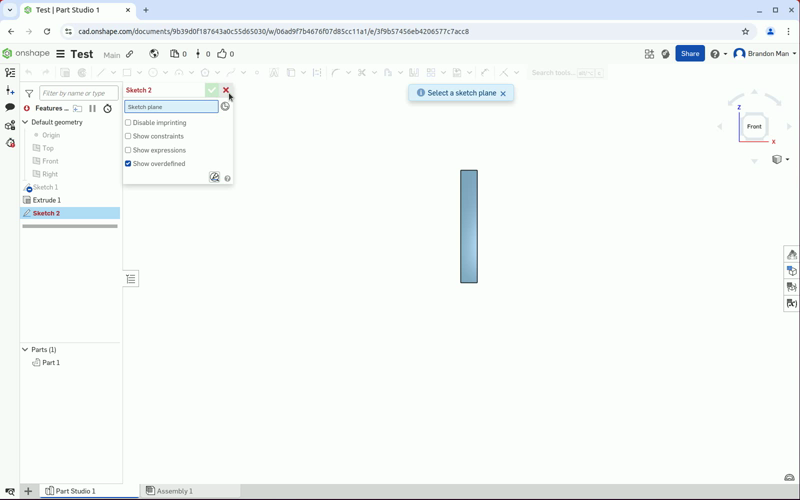
mouse_move(73, 163)
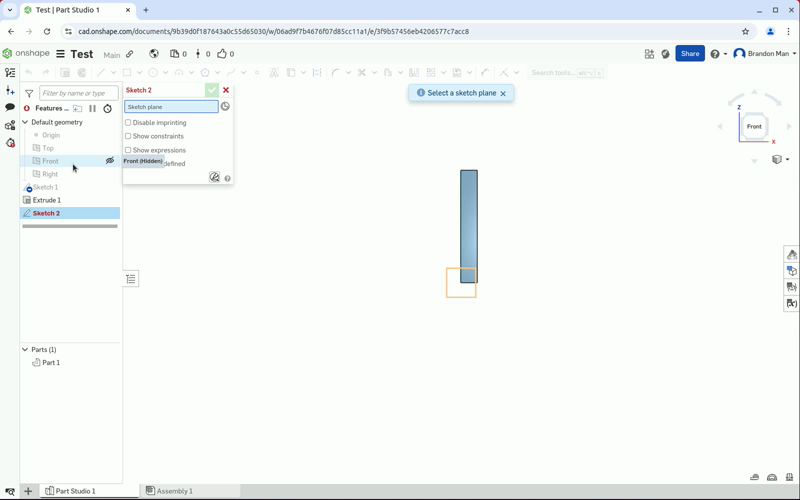
click(73, 163)
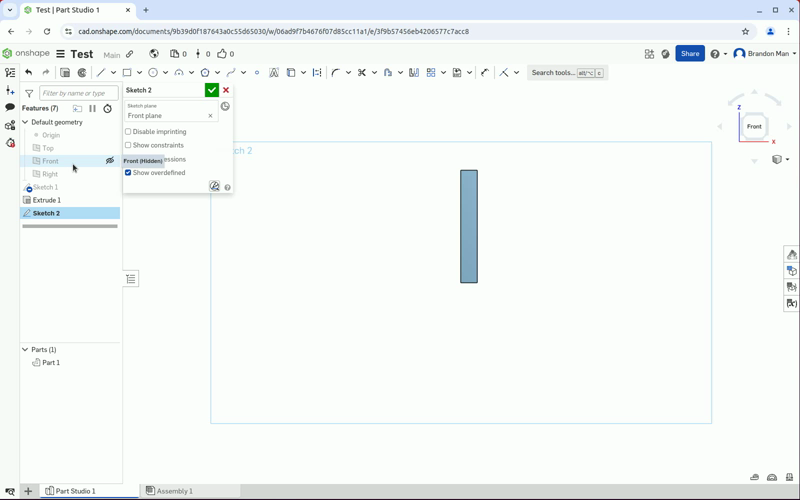
mouse_move(73, 352)
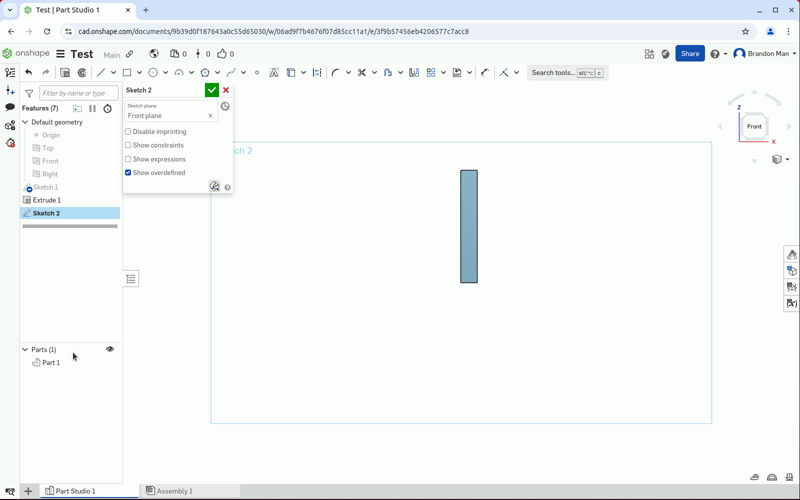
key(y)
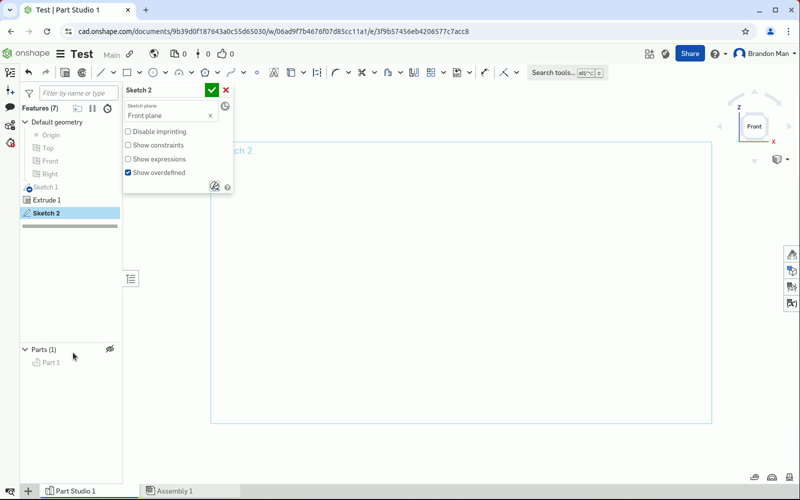
key(l)
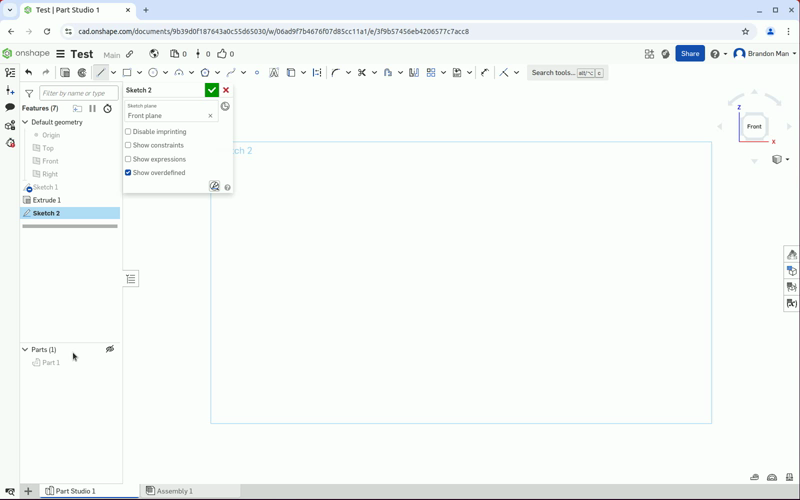
key_down(shift)
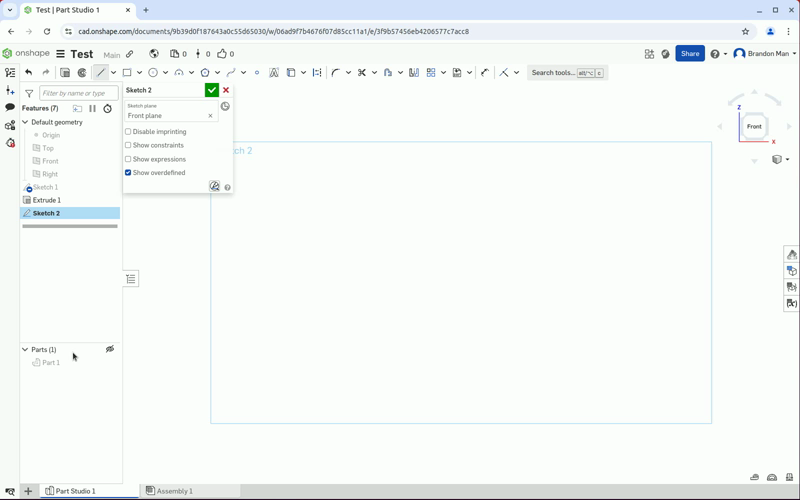
mouse_move(380, 282)
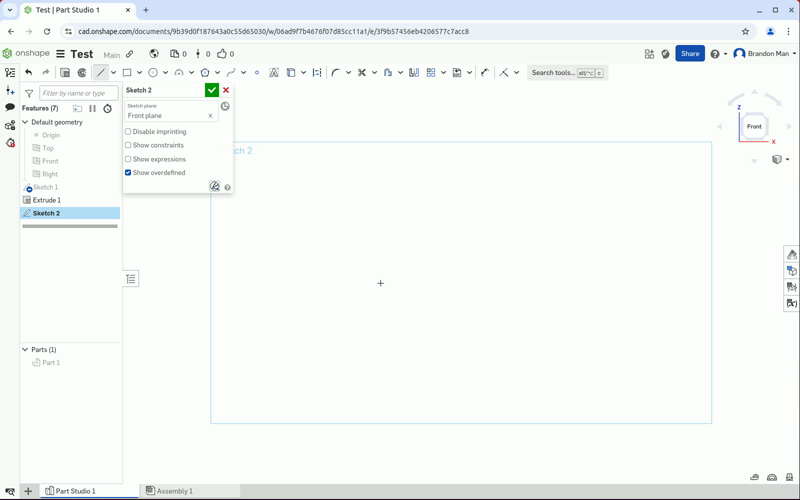
click(380, 282)
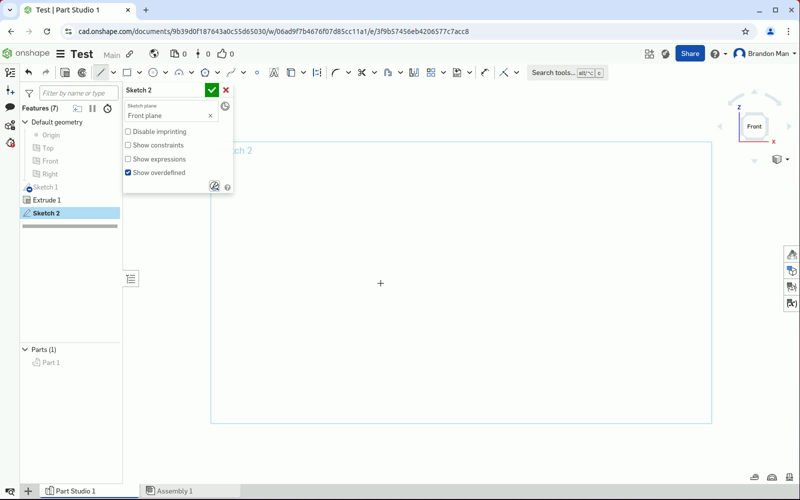
key_up(shift)
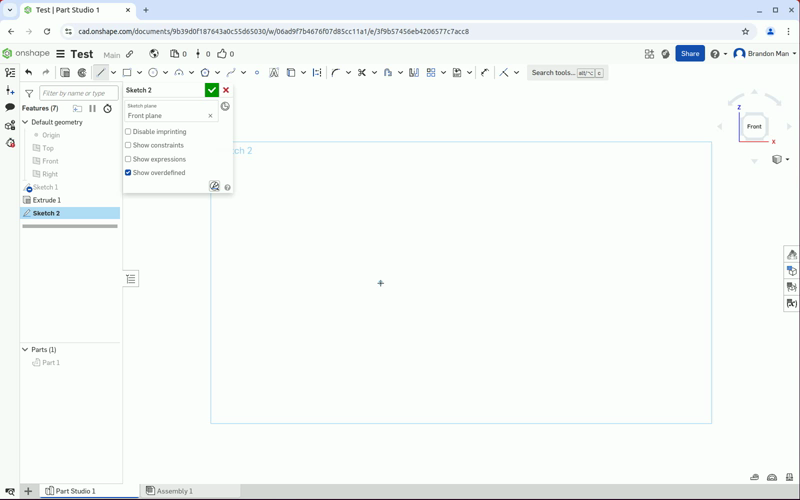
key_down(shift)
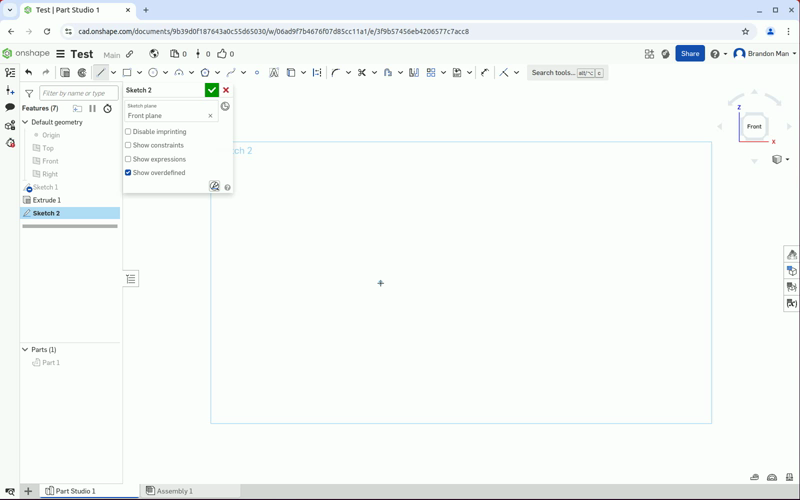
mouse_move(410, 282)
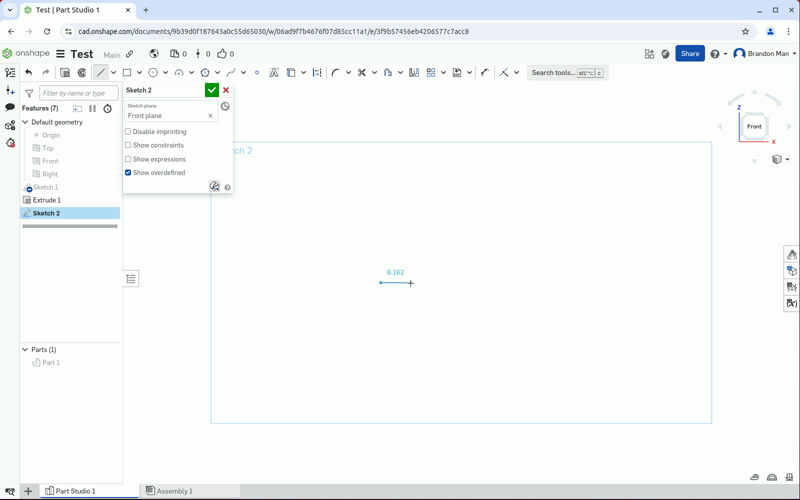
mouse_move(404, 282)
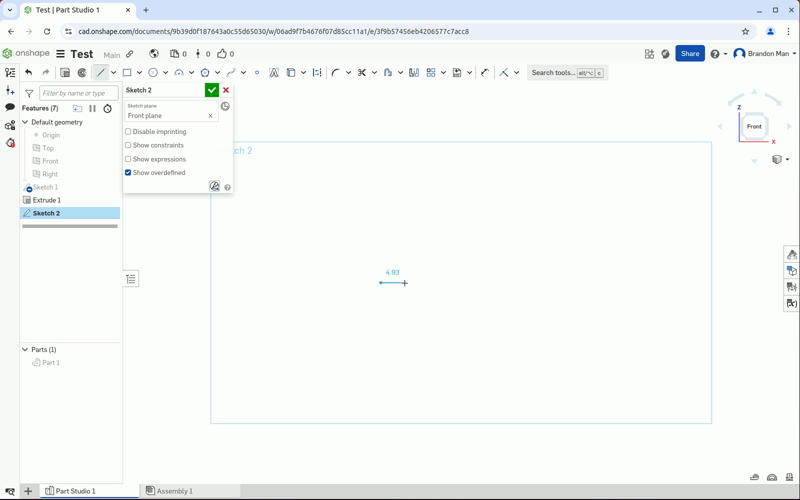
click(404, 282)
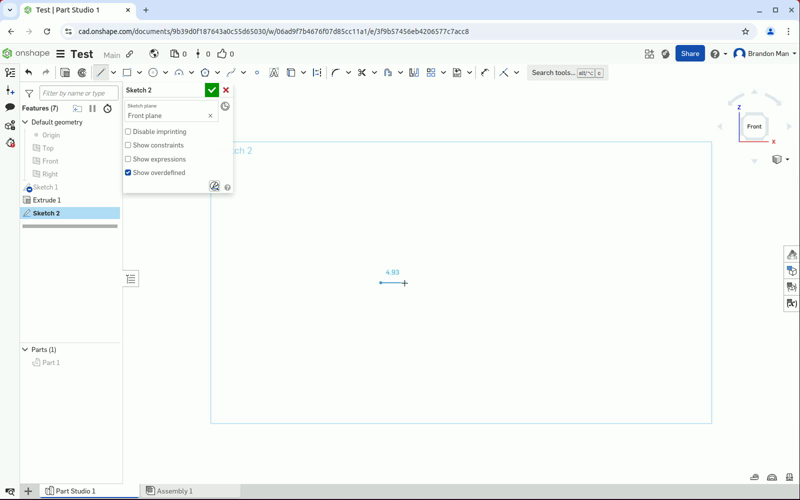
key_up(shift)
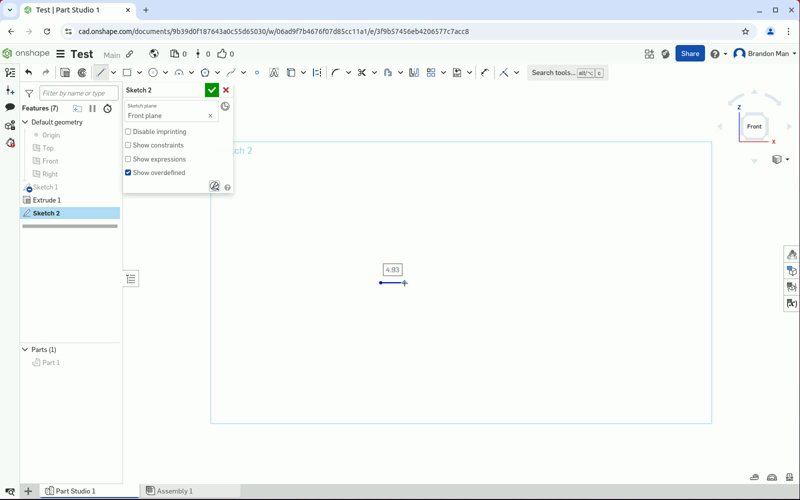
key_down(shift)
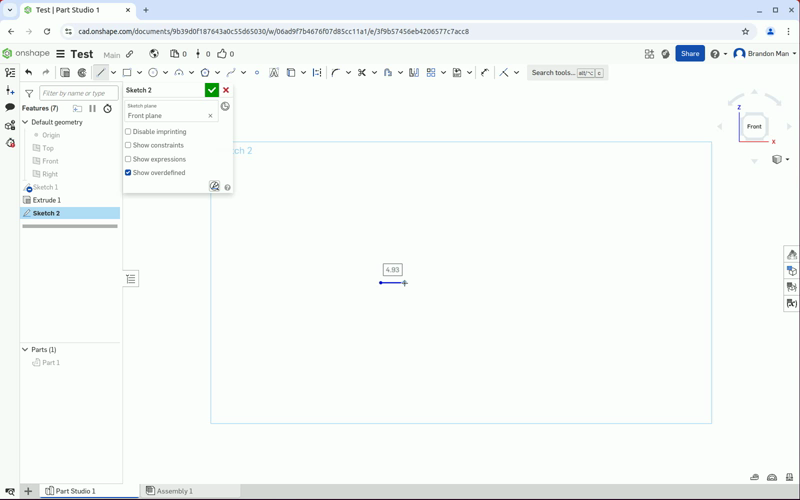
mouse_move(461, 226)
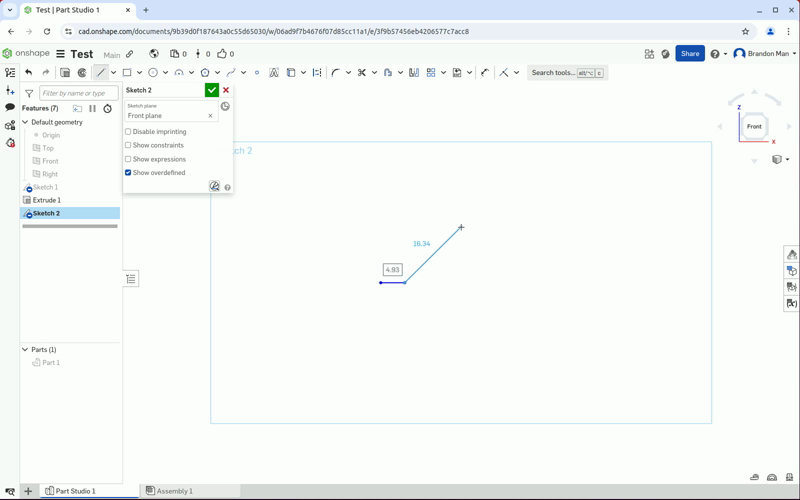
click(461, 226)
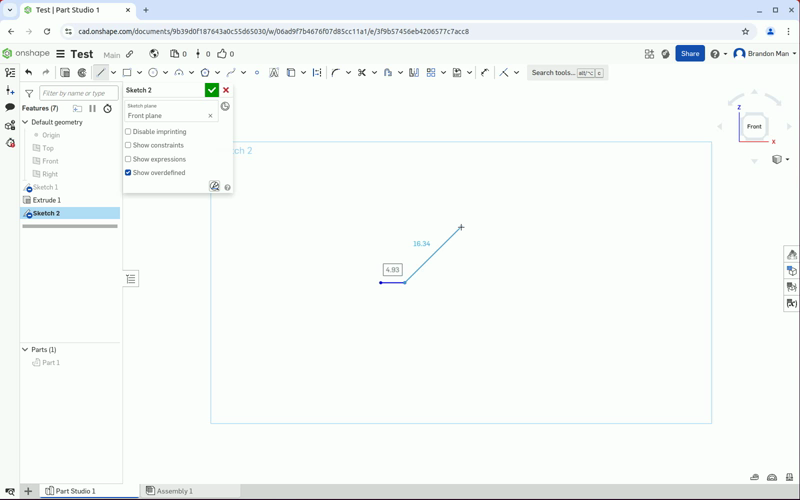
key_up(shift)
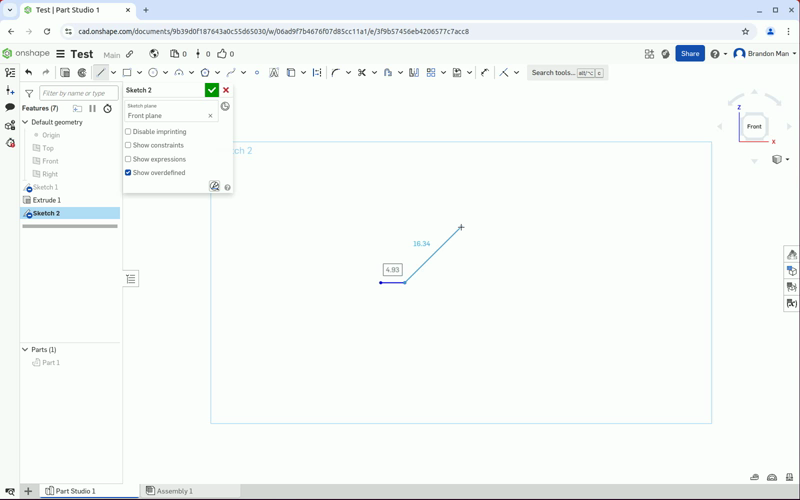
key_down(shift)
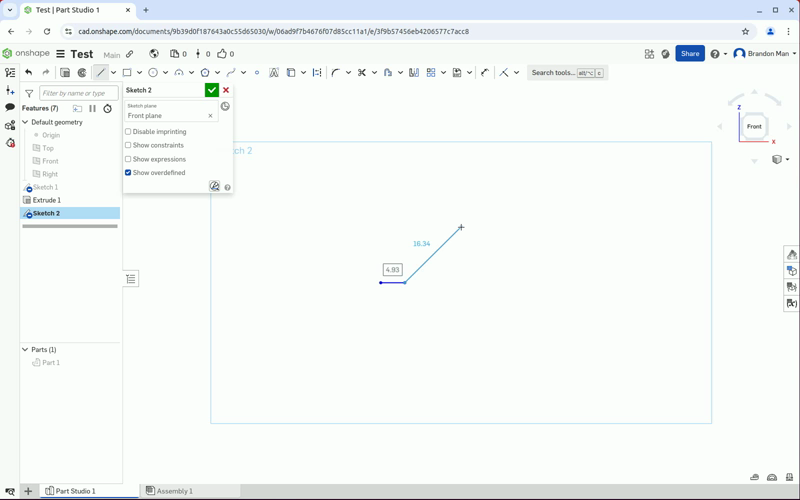
mouse_move(491, 226)
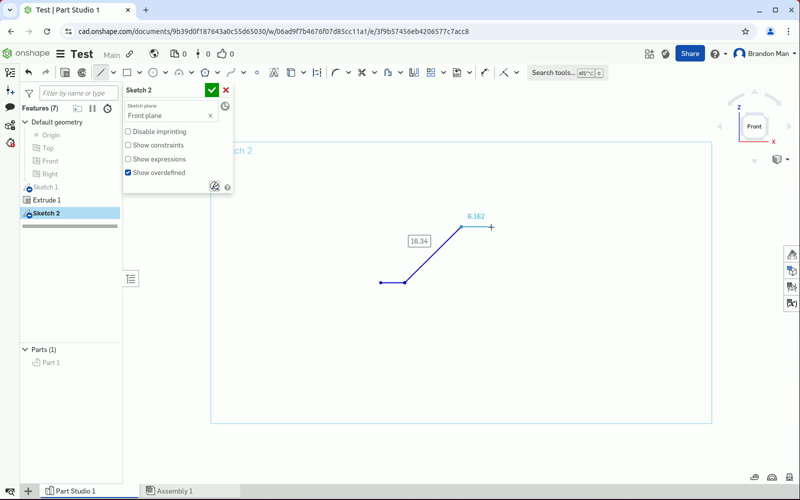
mouse_move(461, 202)
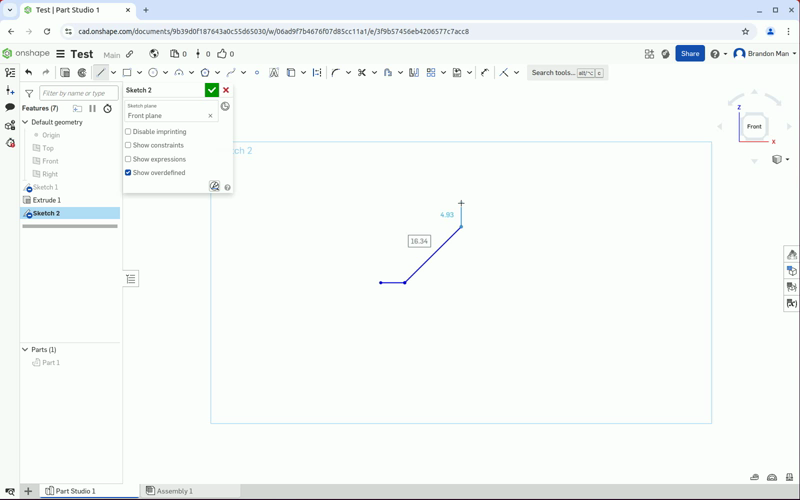
click(461, 202)
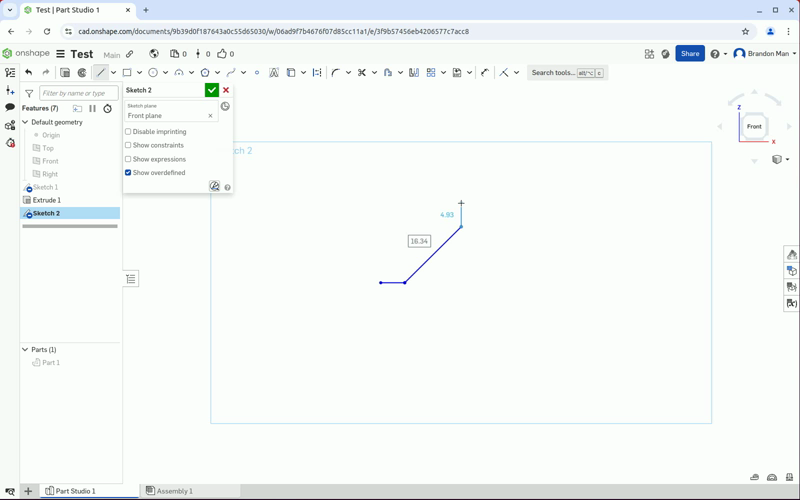
key_up(shift)
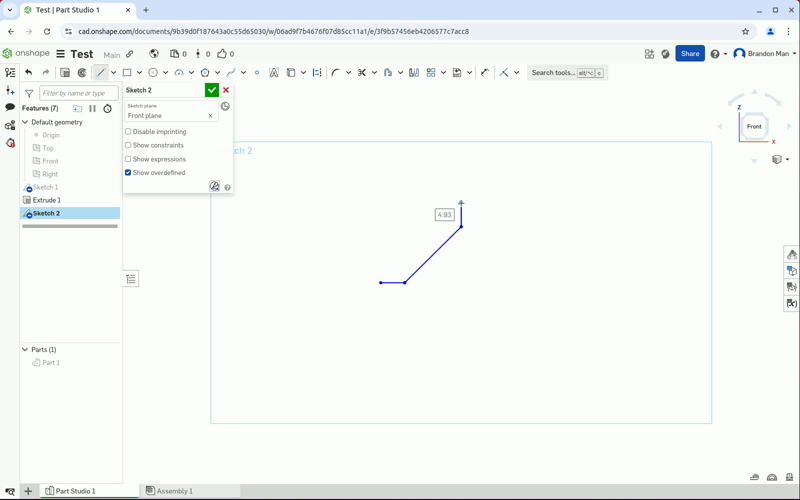
key_down(shift)
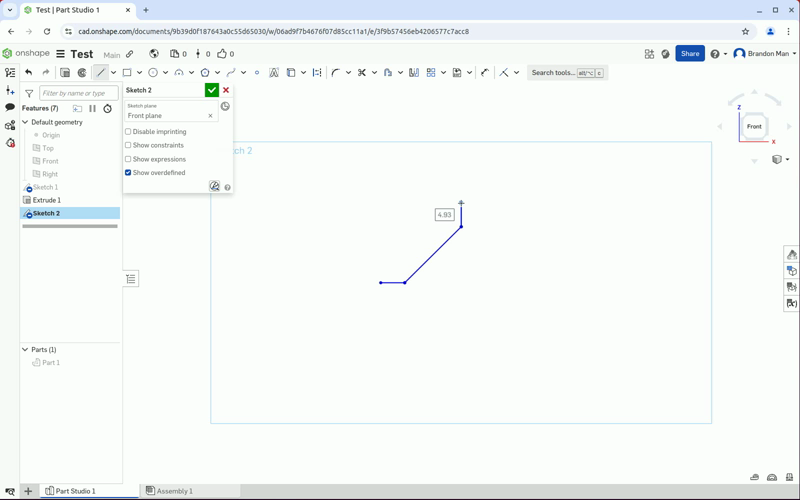
mouse_move(380, 282)
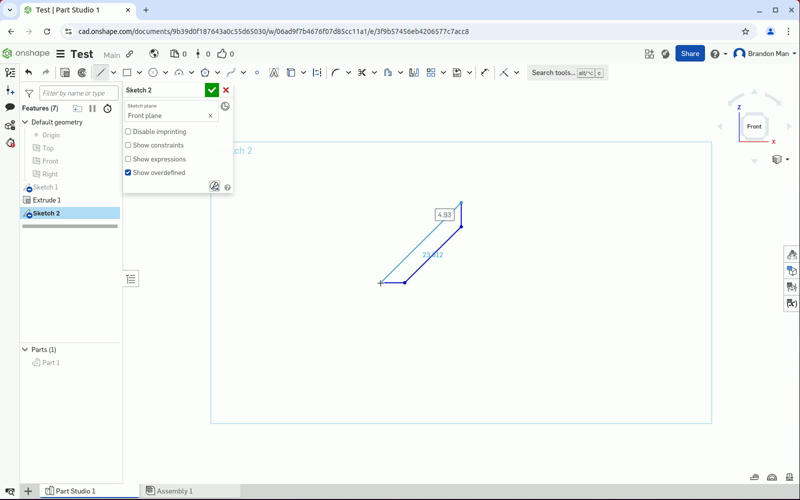
key_up(shift)
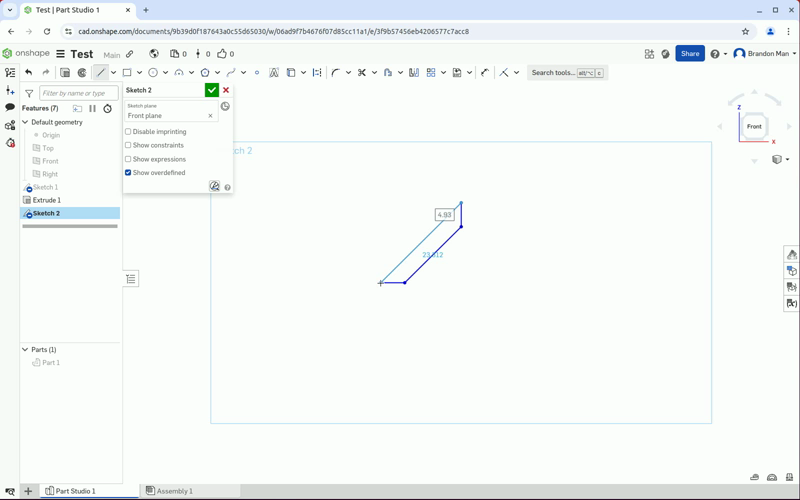
click(380, 282)
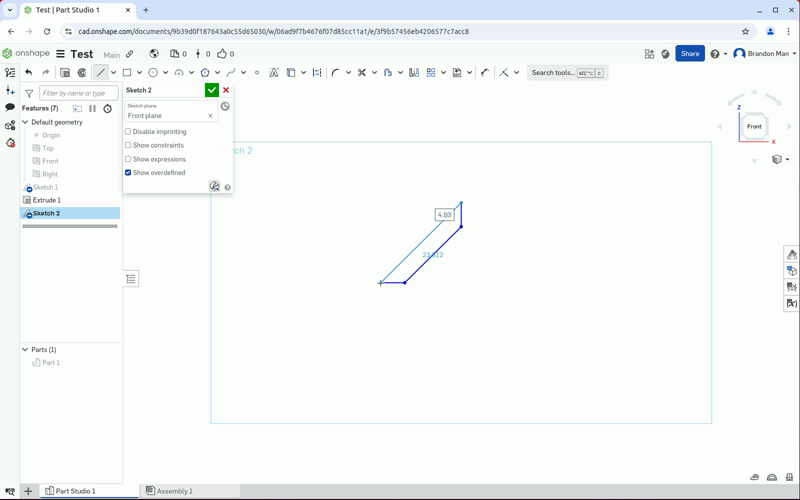
key(esc)
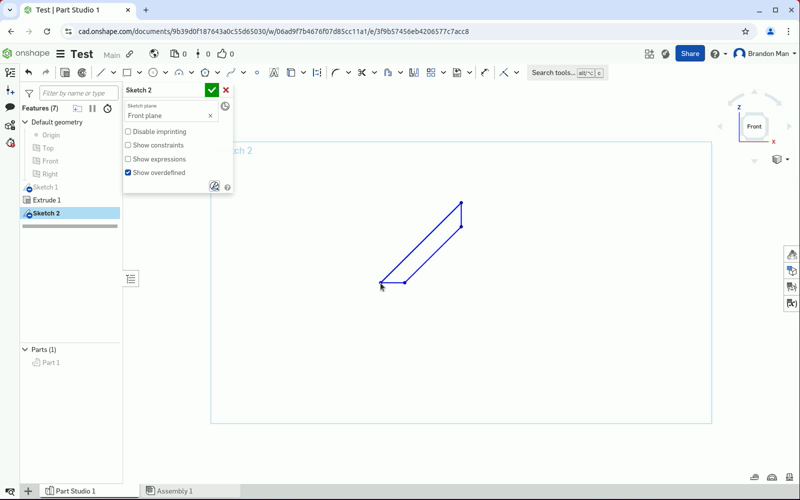
mouse_move(437, 239)
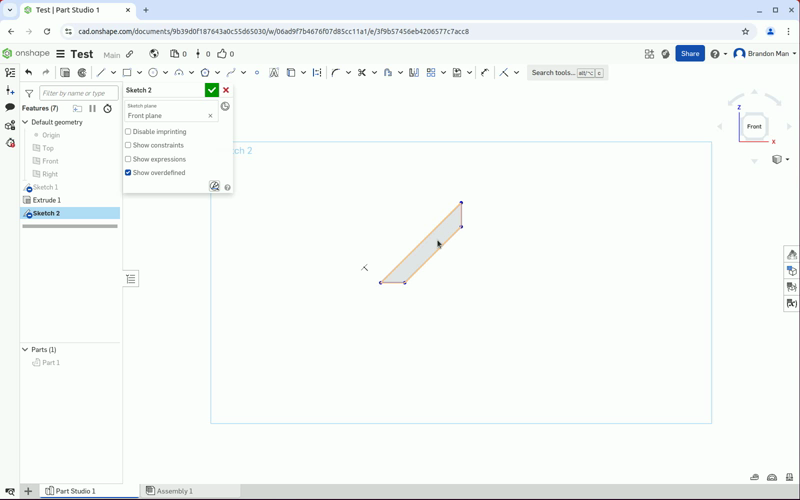
scroll(6)
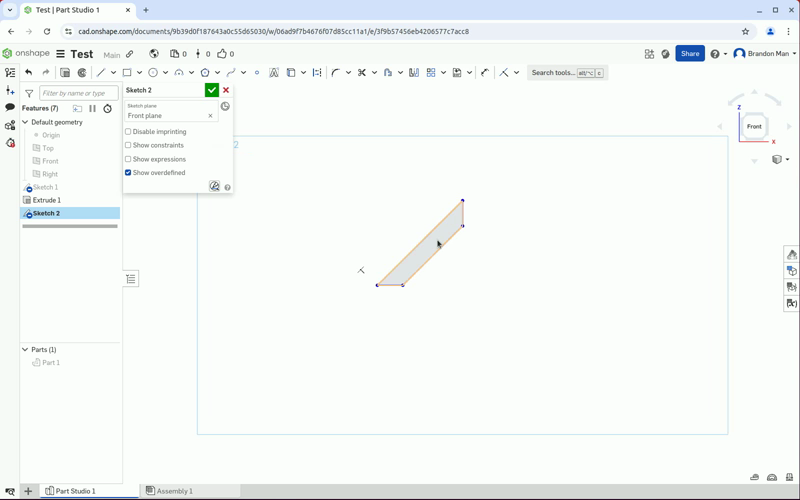
scroll(6)
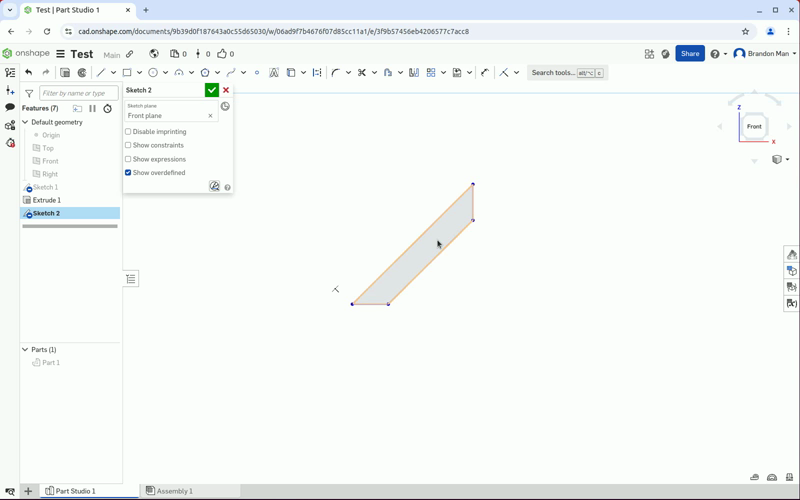
scroll(6)
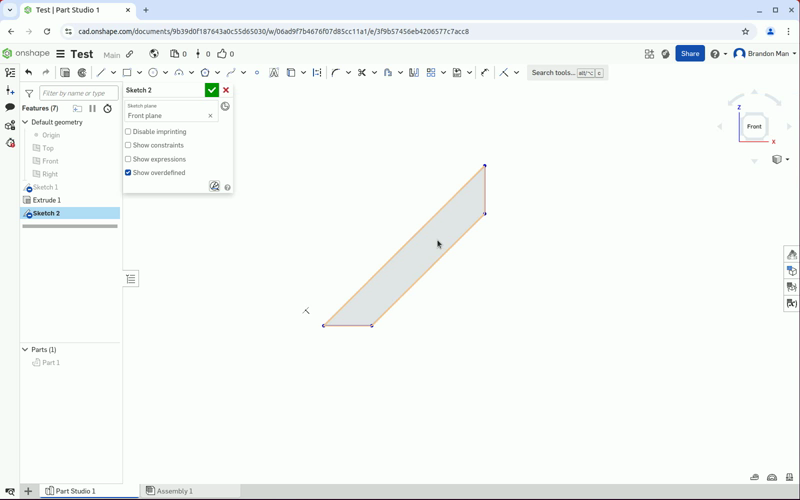
scroll(6)
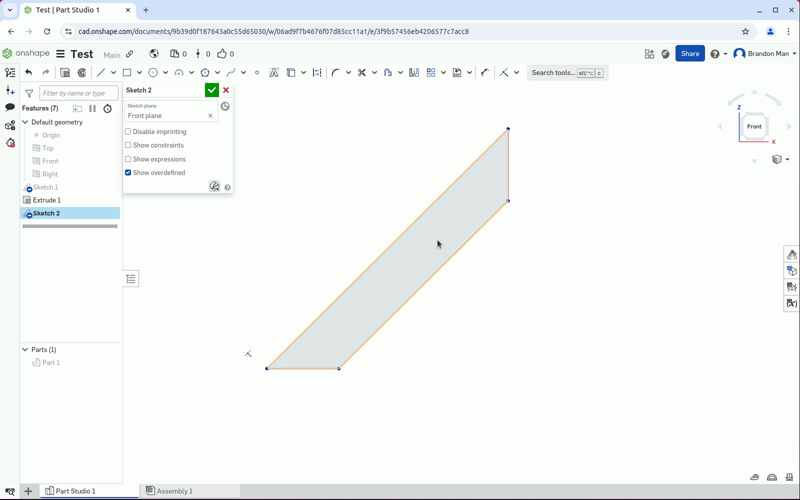
scroll(6)
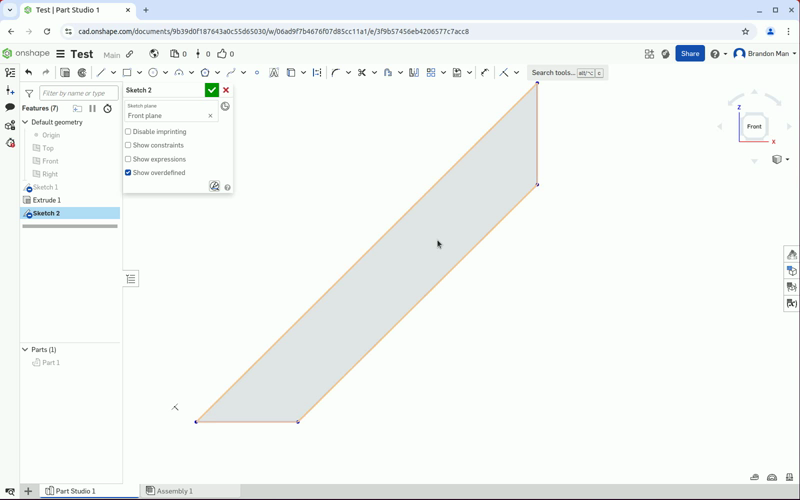
scroll(6)
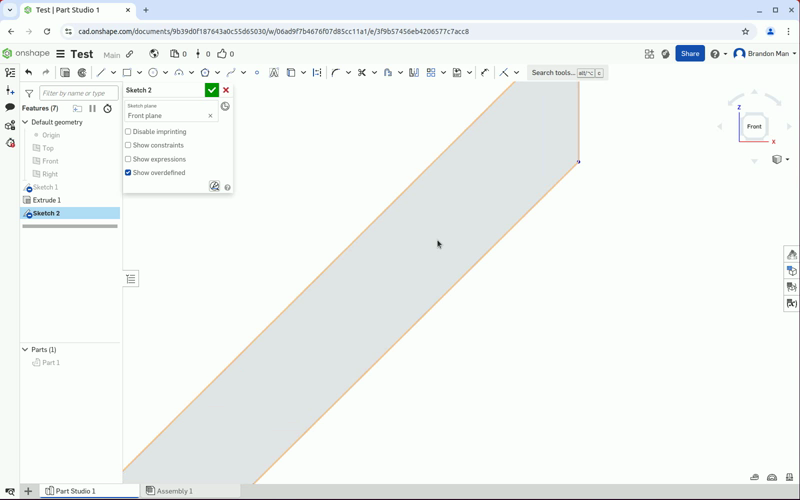
scroll(6)
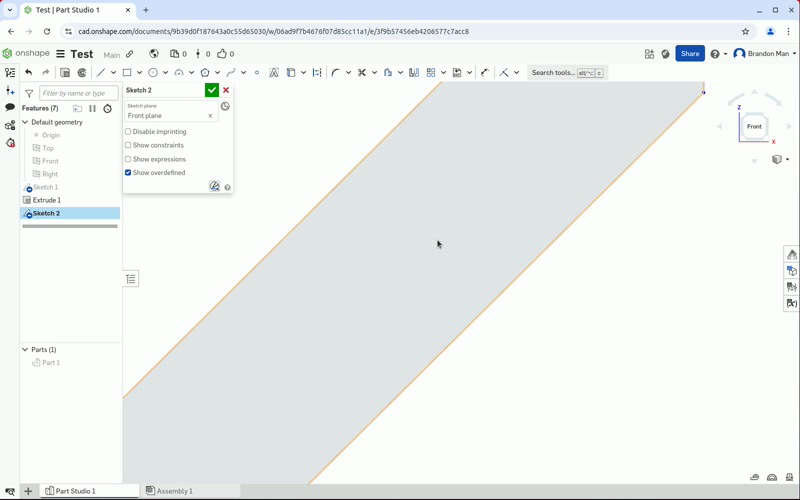
click(437, 239)
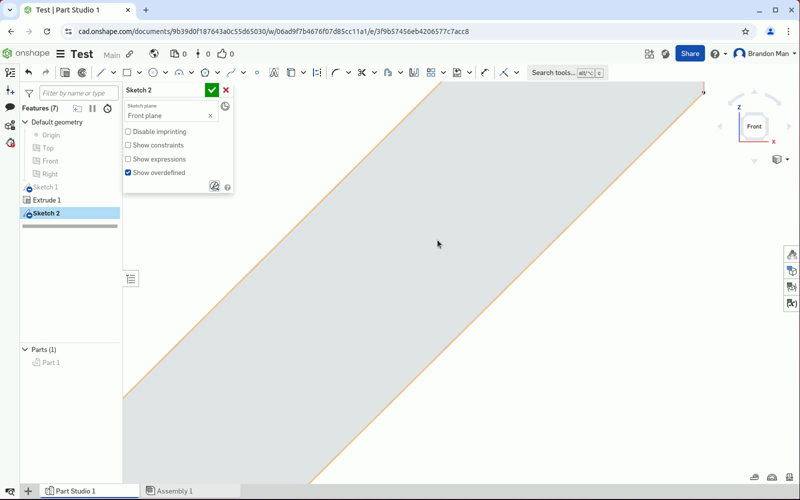
scroll(-6)
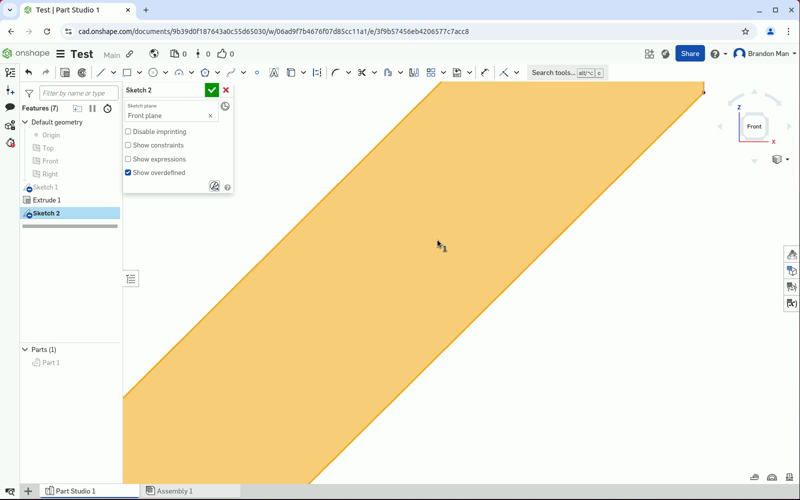
scroll(-6)
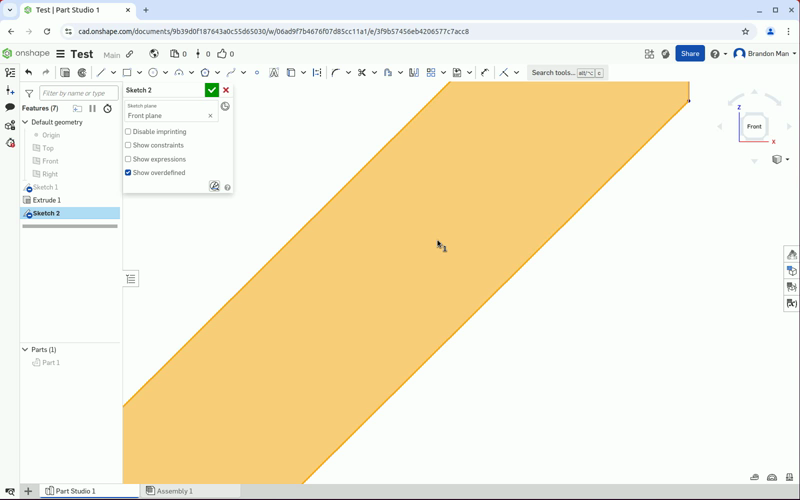
scroll(-6)
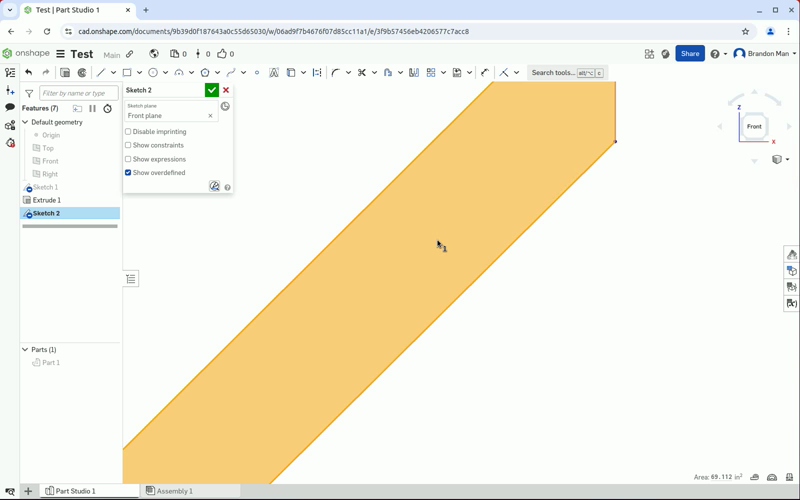
scroll(-6)
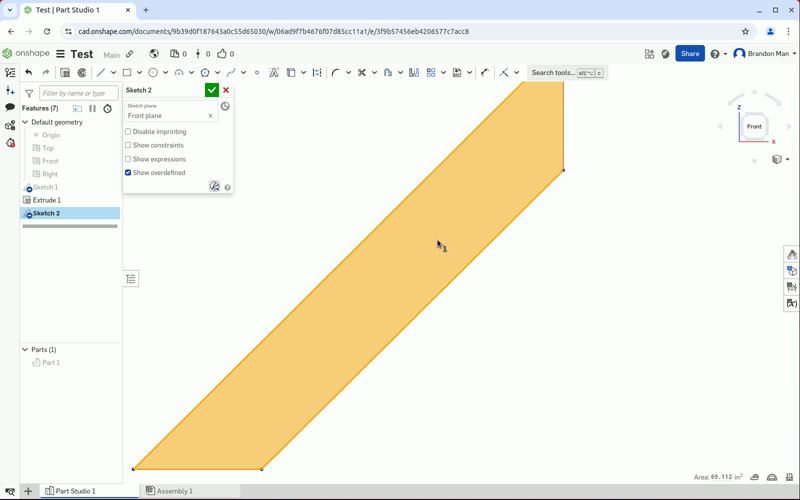
scroll(-6)
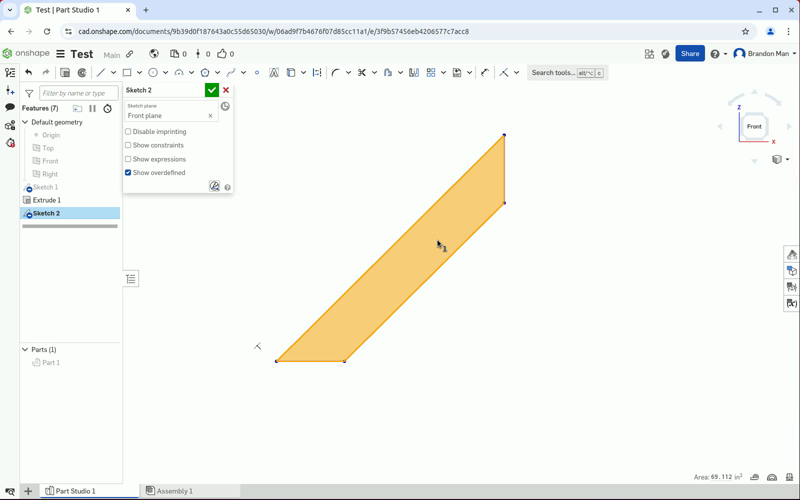
scroll(-6)
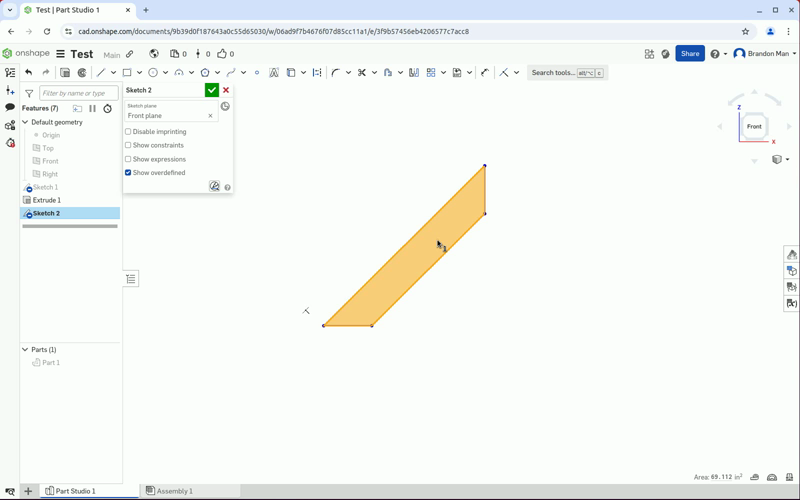
scroll(-6)
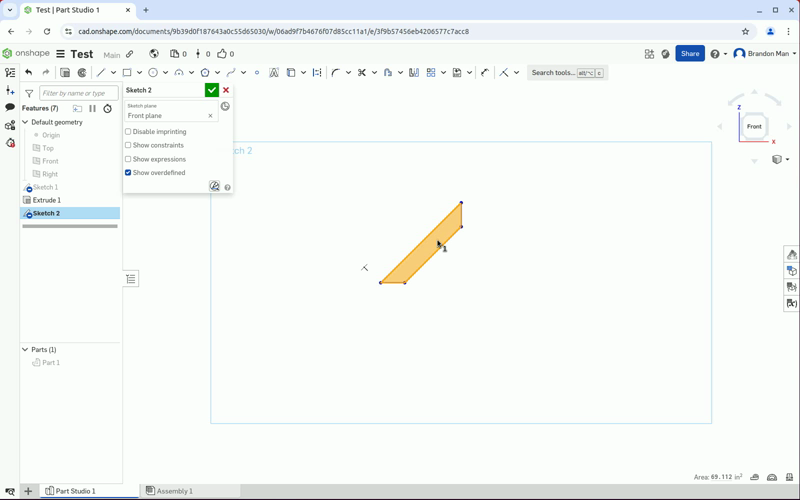
mouse_move(73, 352)
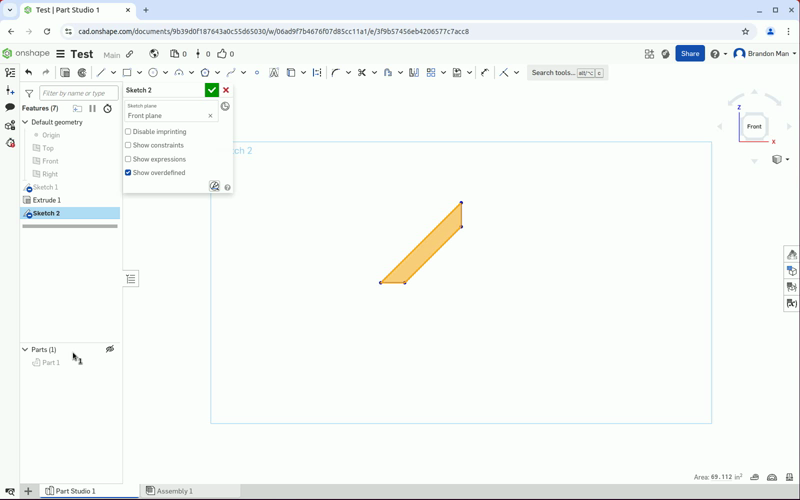
key(shift+y)
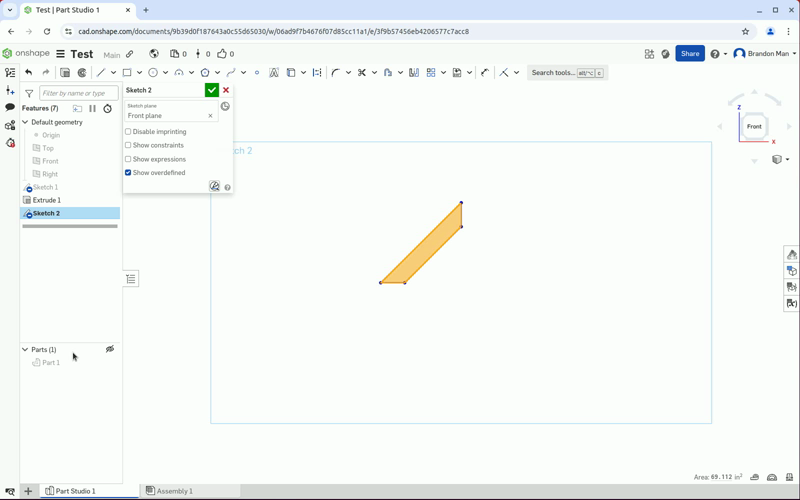
key(shift+e)
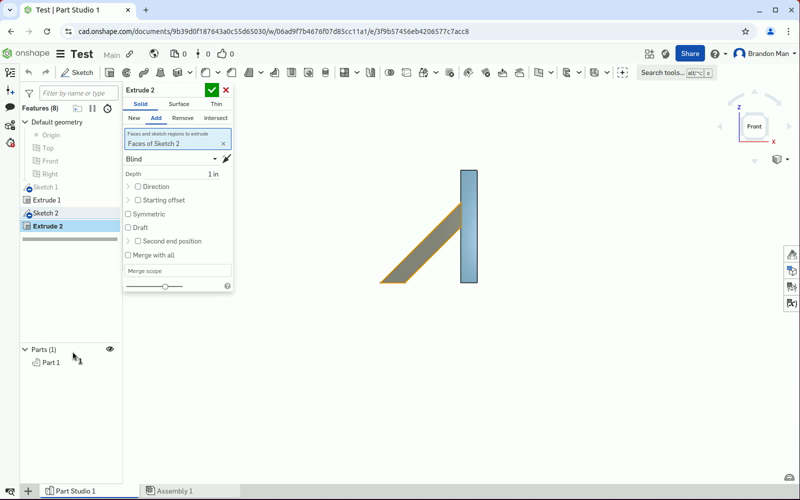
mouse_move(143, 106)
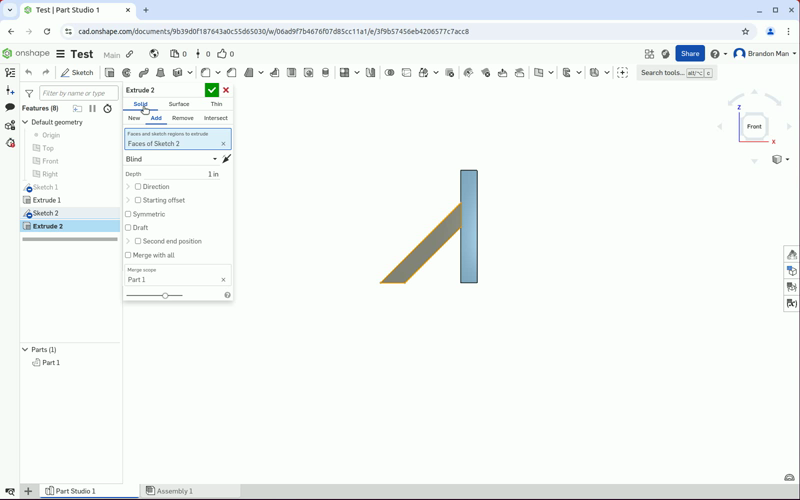
click(143, 106)
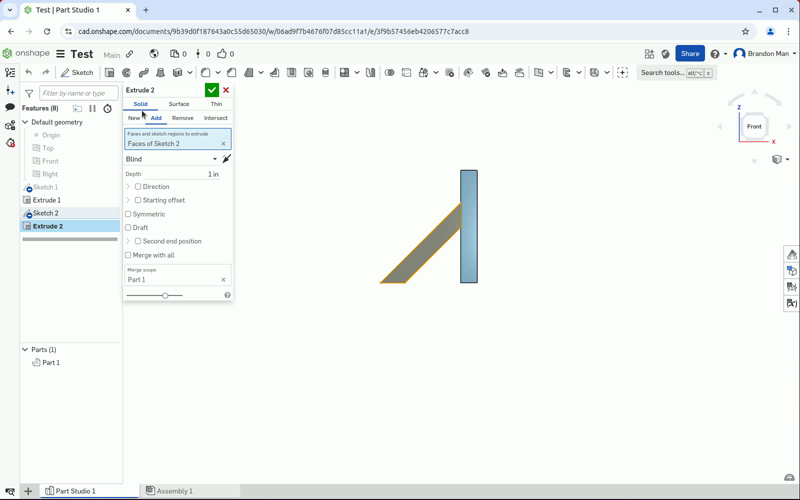
mouse_move(137, 120)
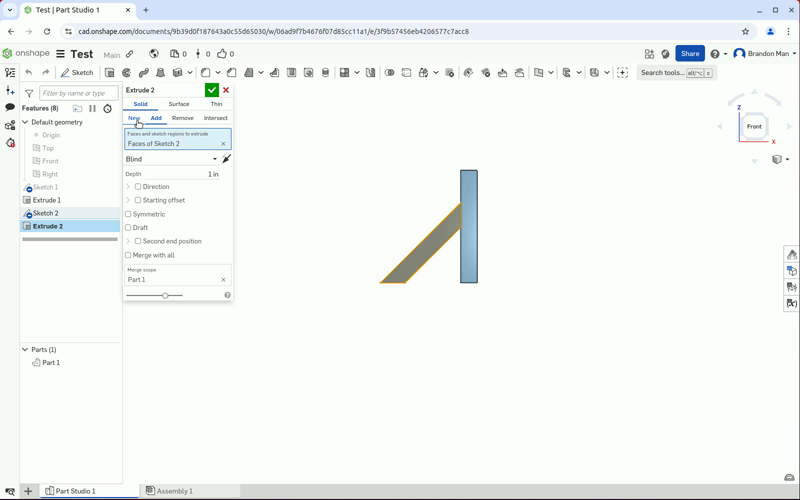
click(137, 120)
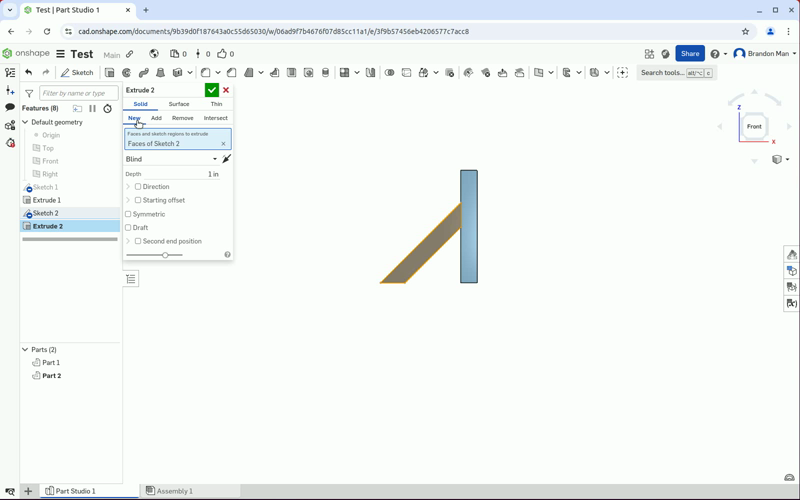
key(tab, 4)
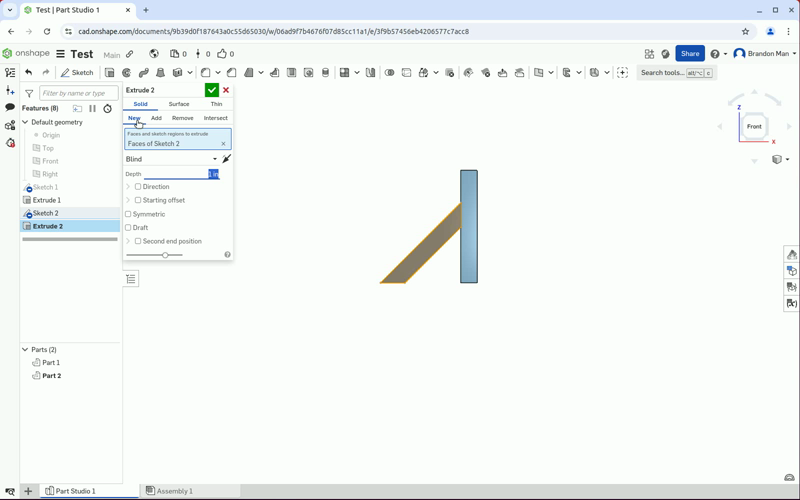
text(1.444)
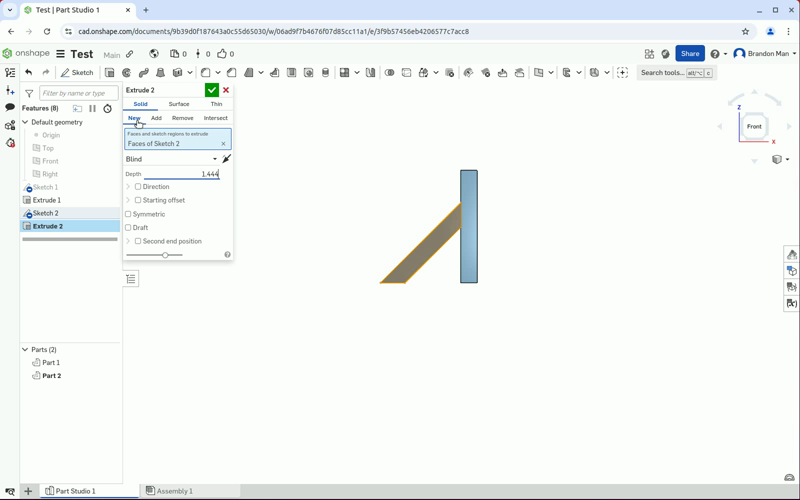
key(tab, 3)
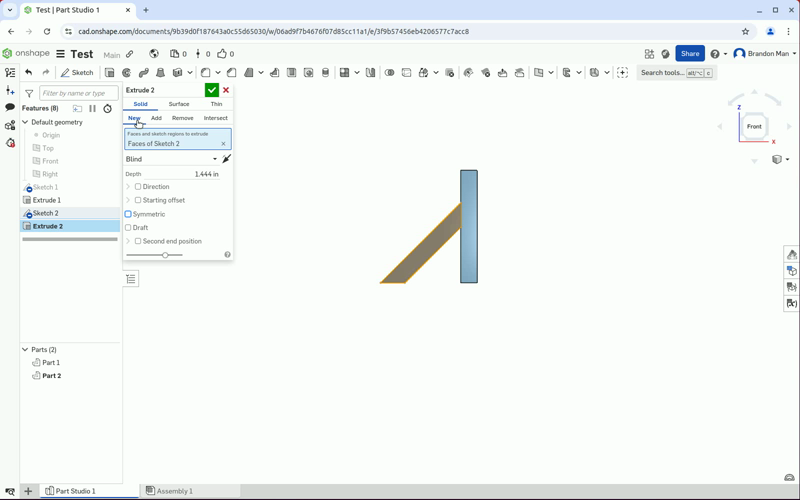
key(space)
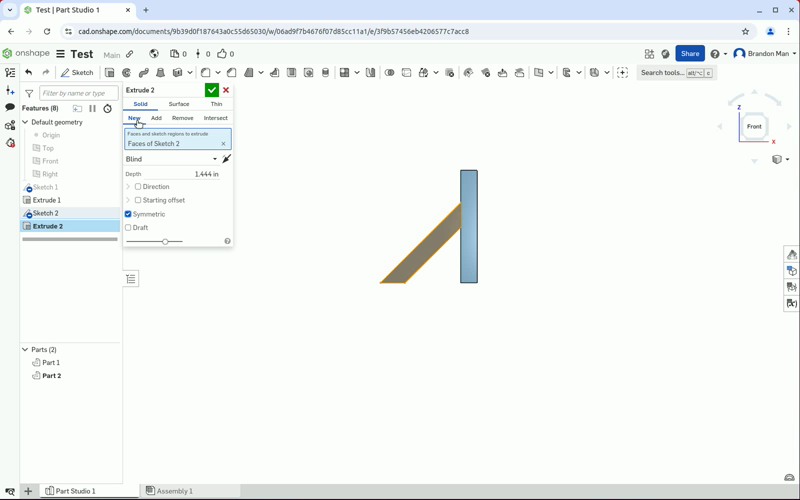
key(enter)
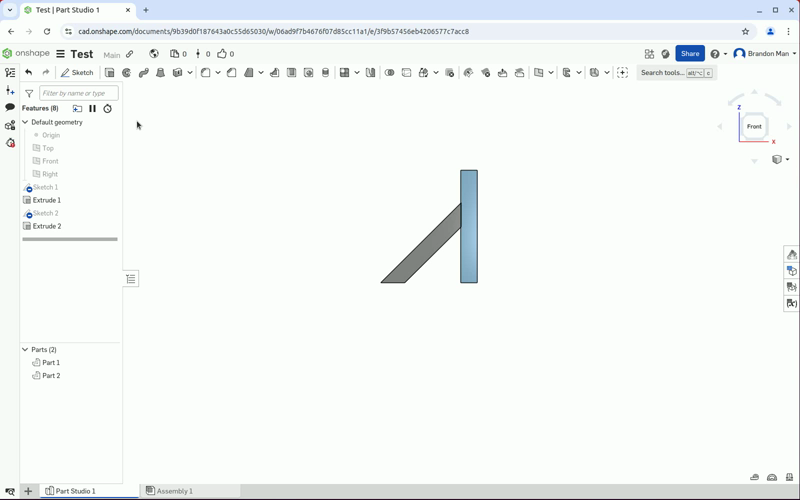
key(shift+h)
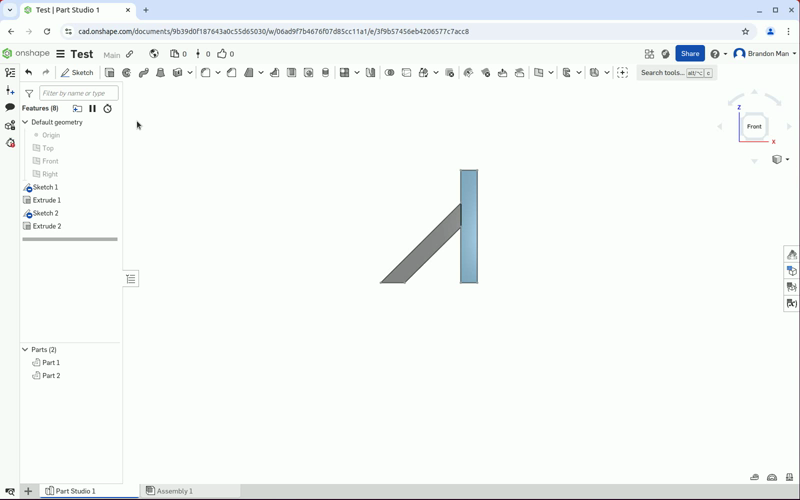
key(shift+h)
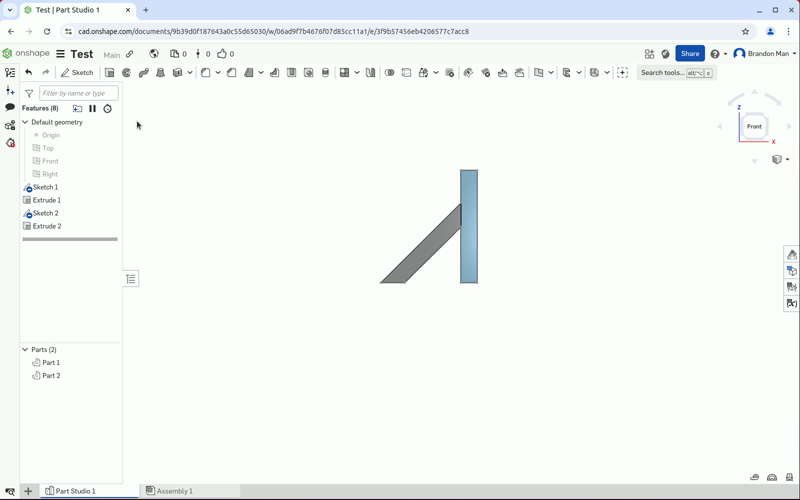
key(shift+7)
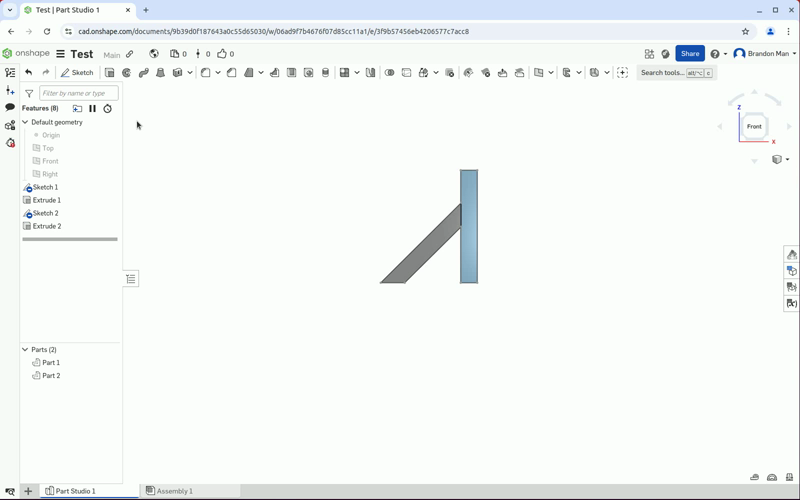
key(left, 2)
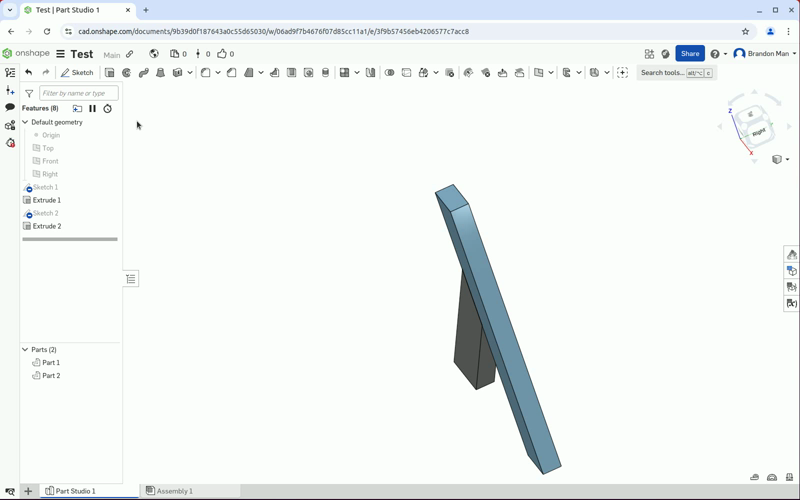
key(down, 2)
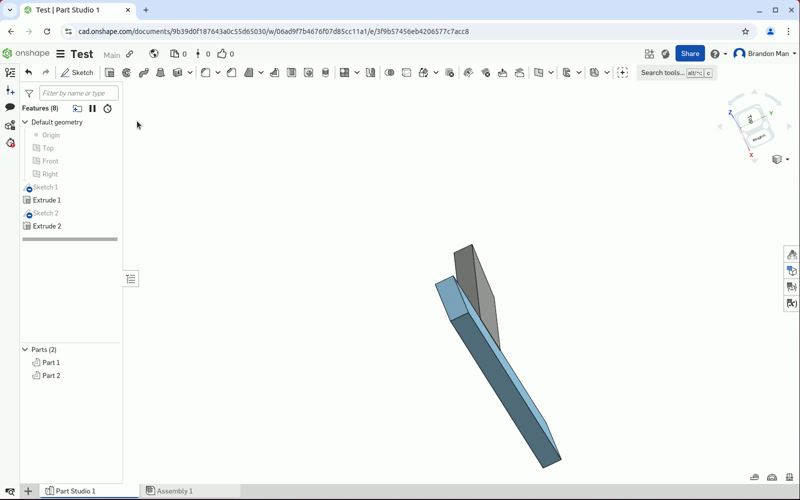
key(up, 2)
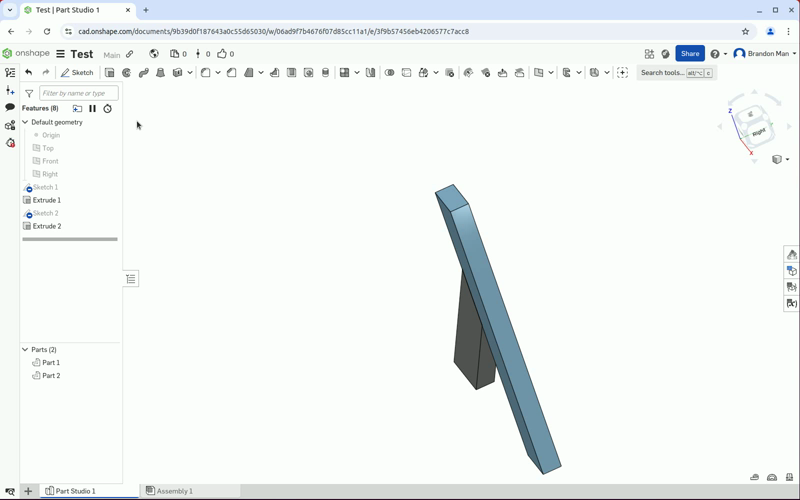
key(right, 2)
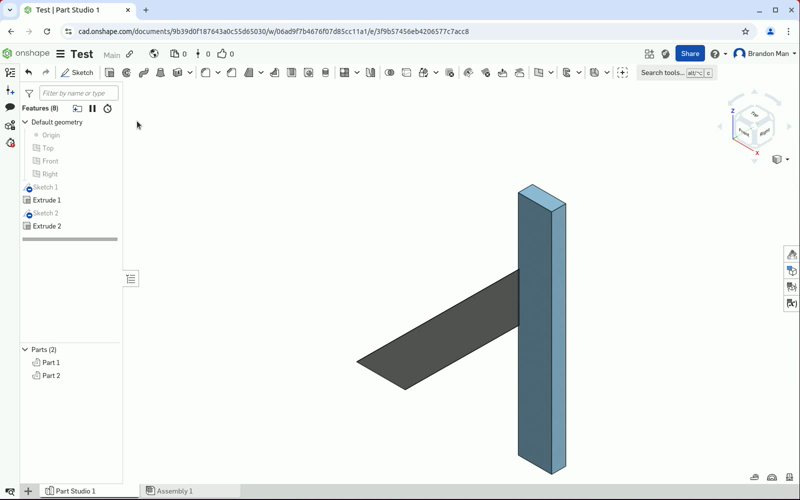
mouse_move(73, 189)
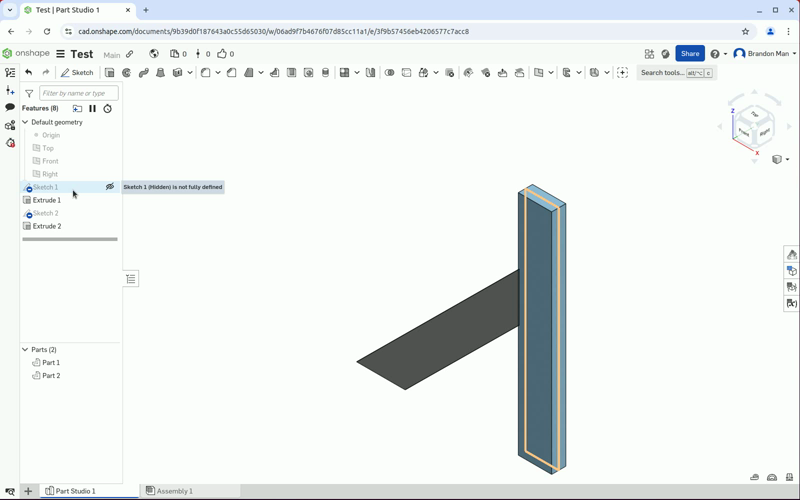
click(73, 189)